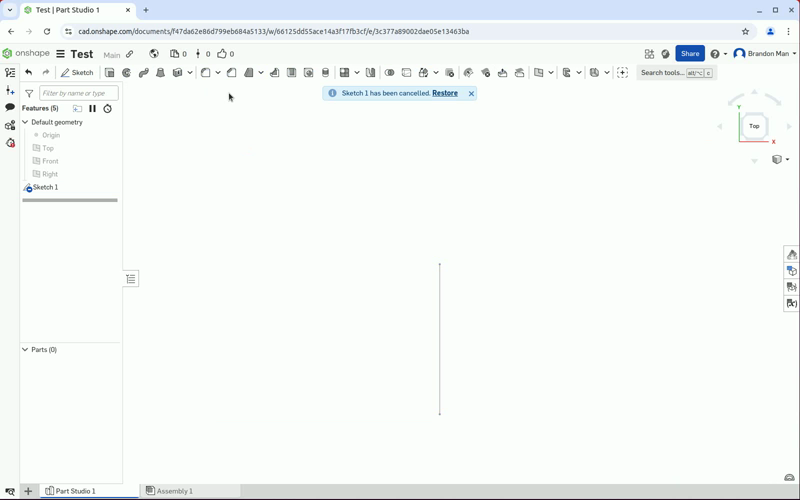
key(shift+h)
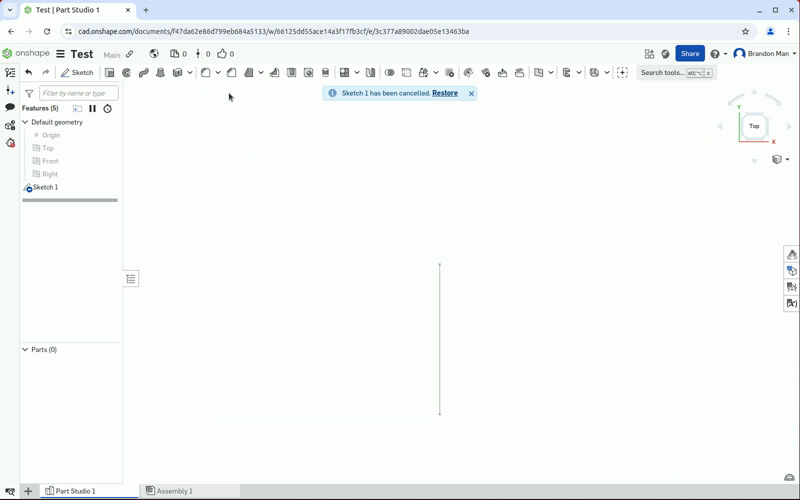
key(shift+s)
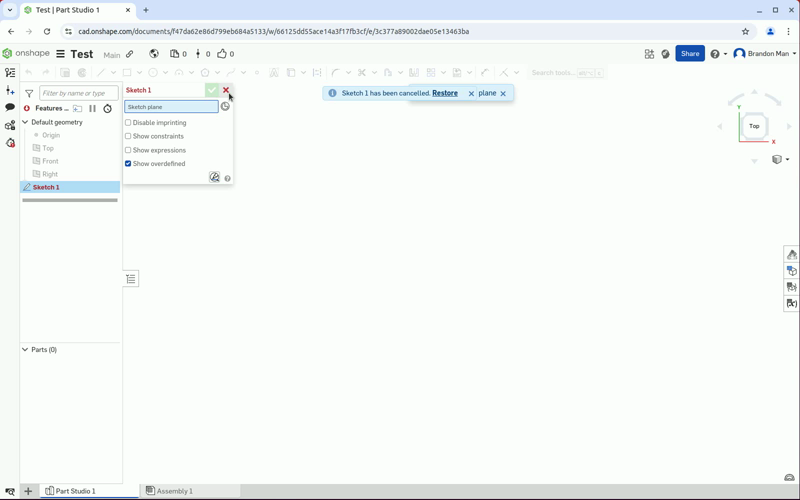
mouse_move(73, 150)
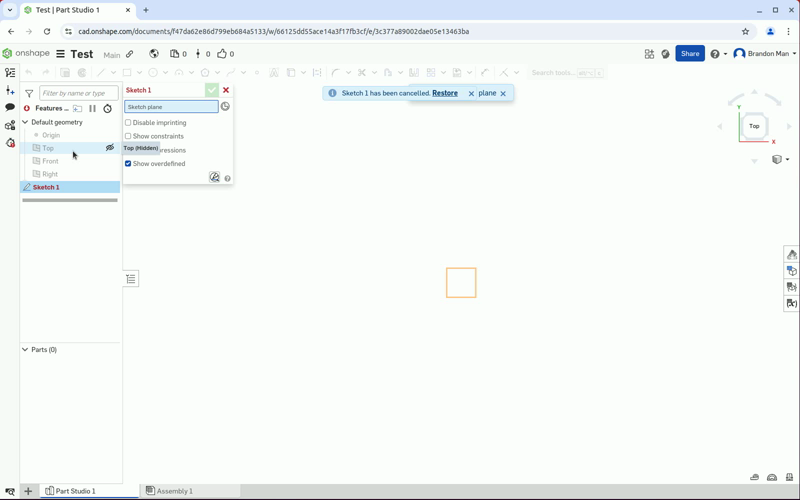
click(73, 150)
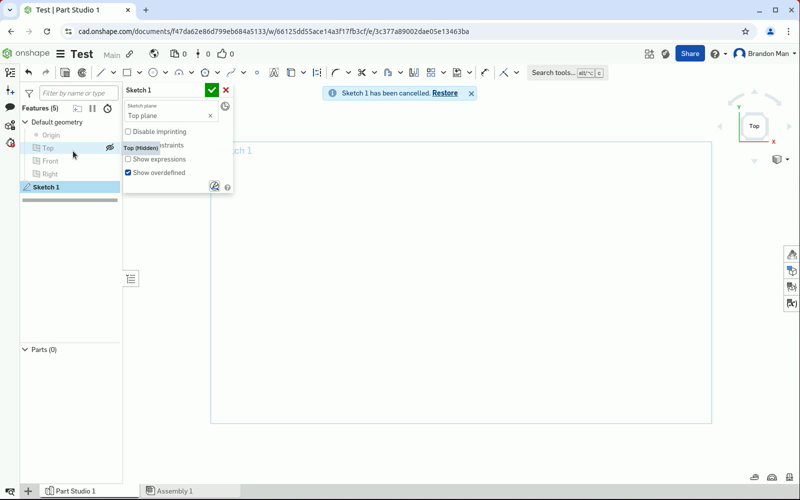
mouse_move(73, 352)
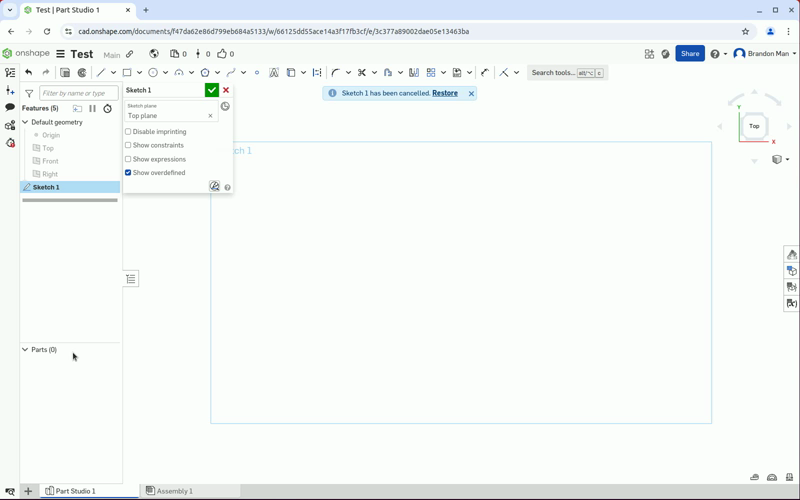
key(y)
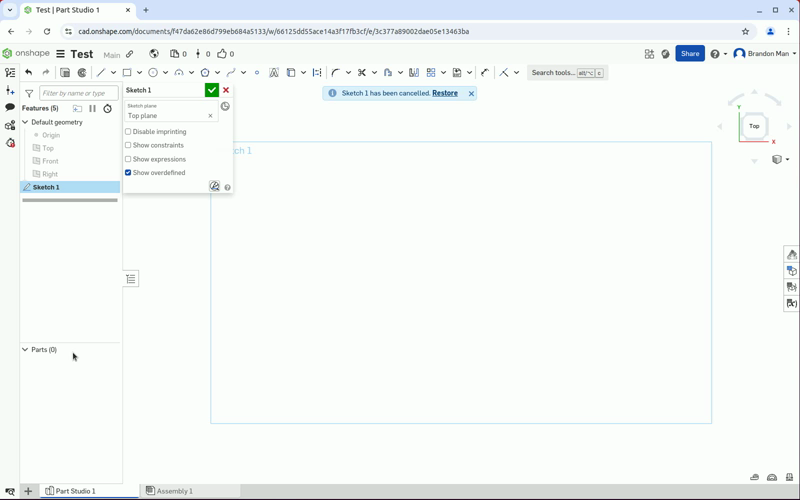
key(a)
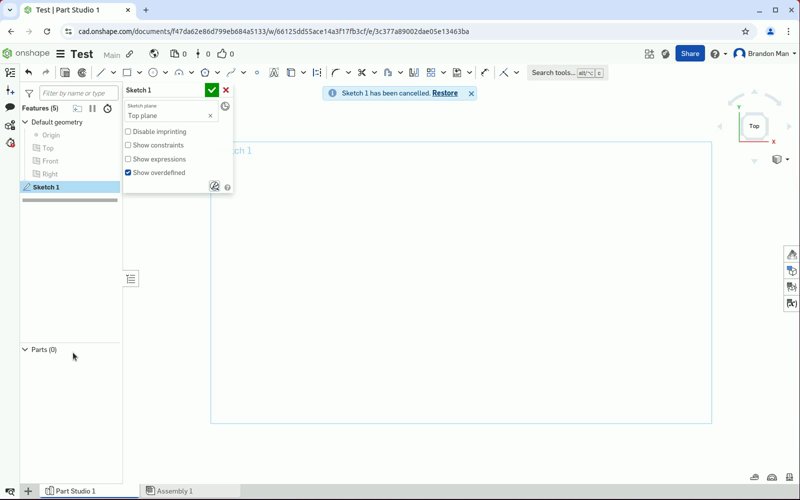
key_down(shift)
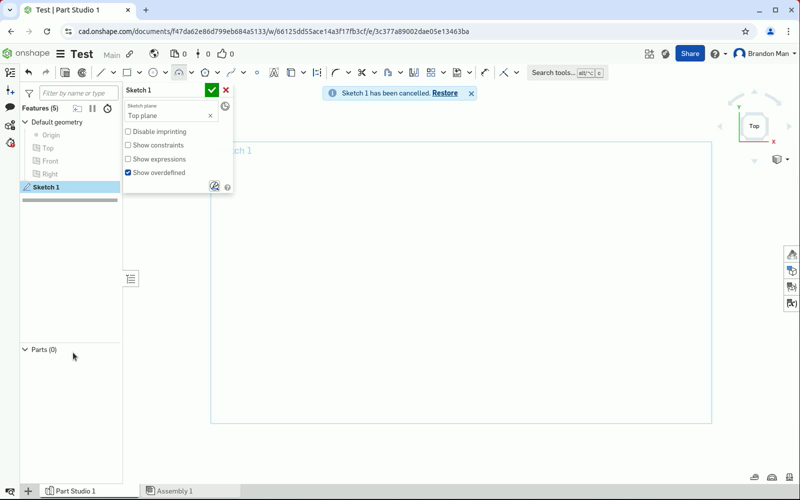
mouse_move(399, 305)
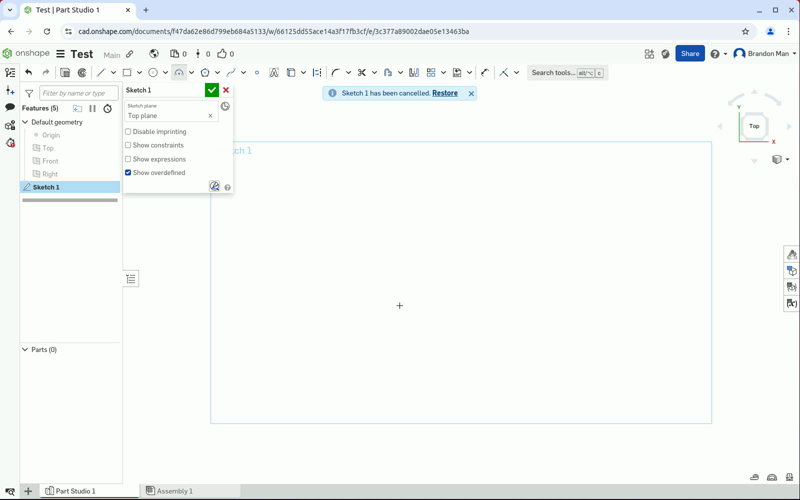
click(399, 305)
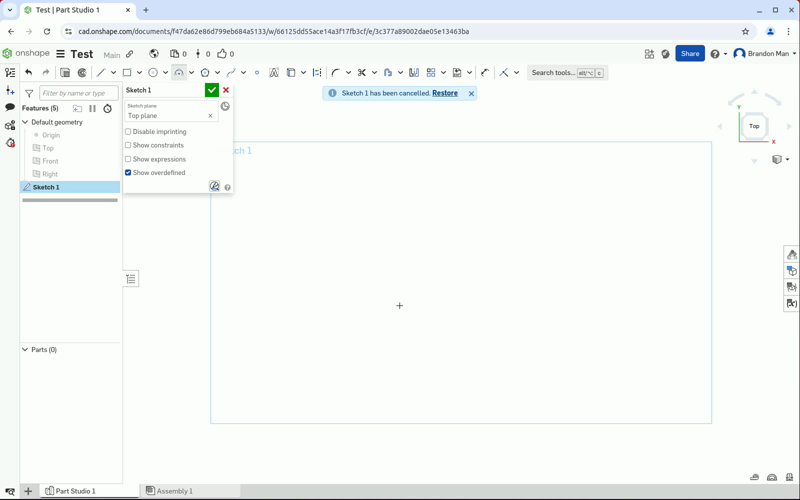
key_up(shift)
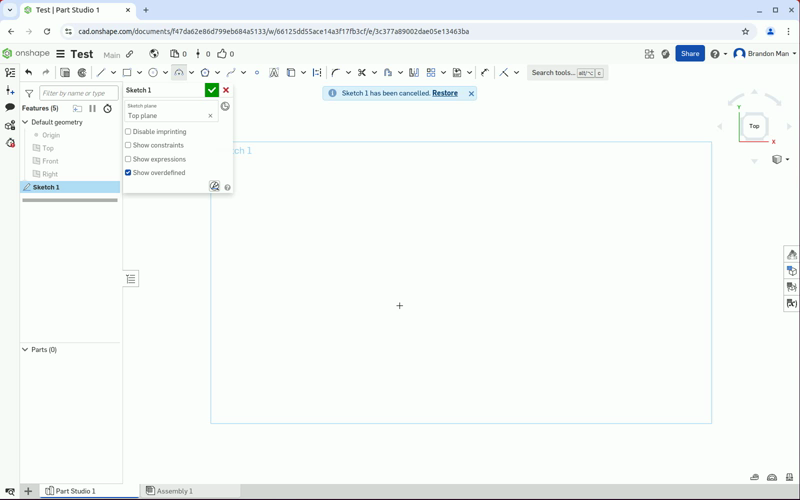
key_down(shift)
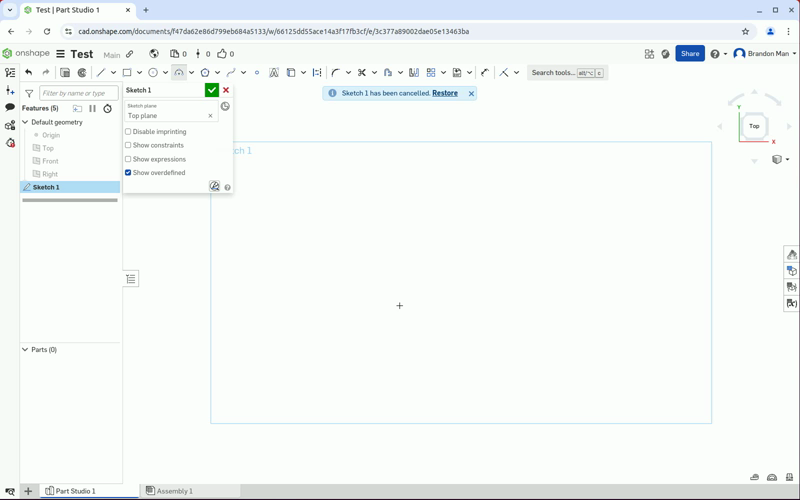
mouse_move(429, 315)
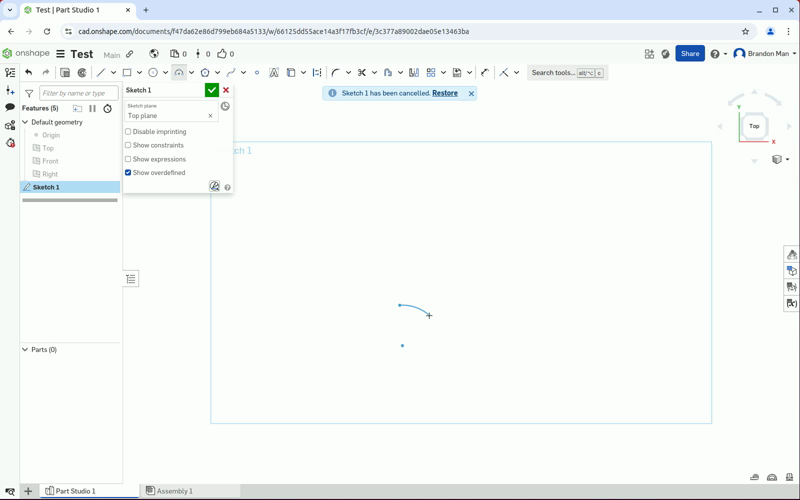
click(429, 315)
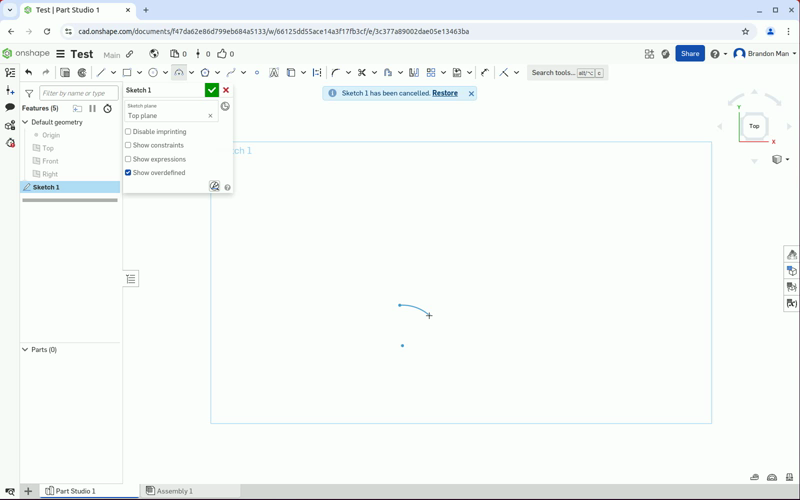
mouse_move(410, 320)
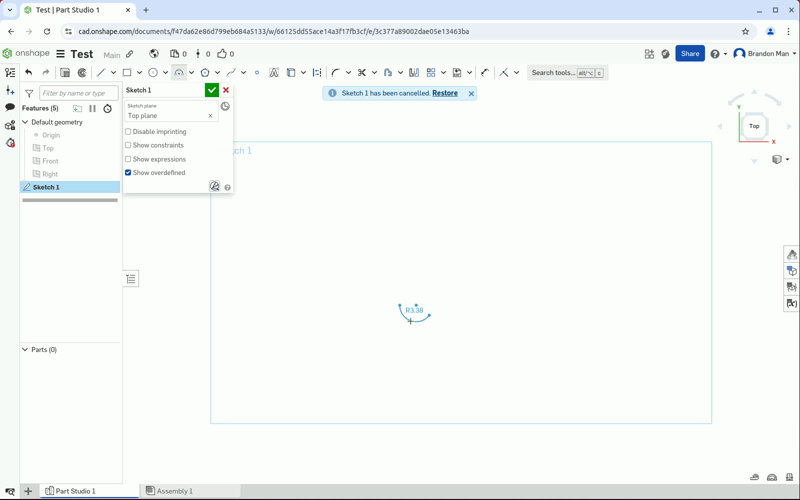
click(410, 320)
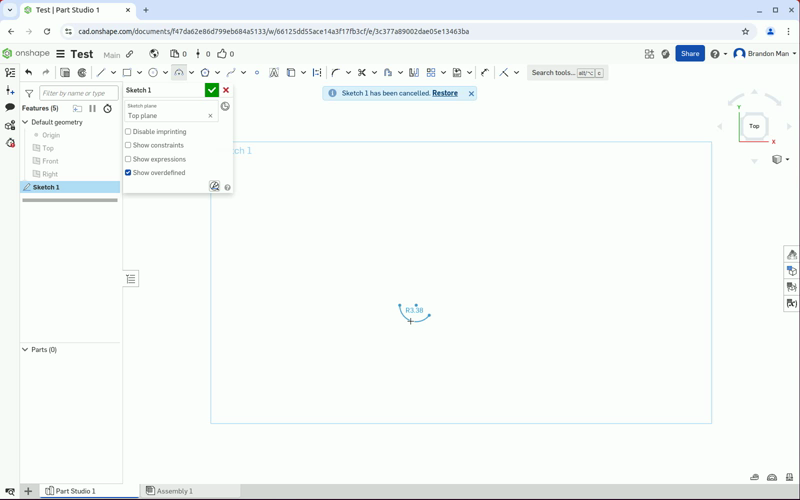
key_up(shift)
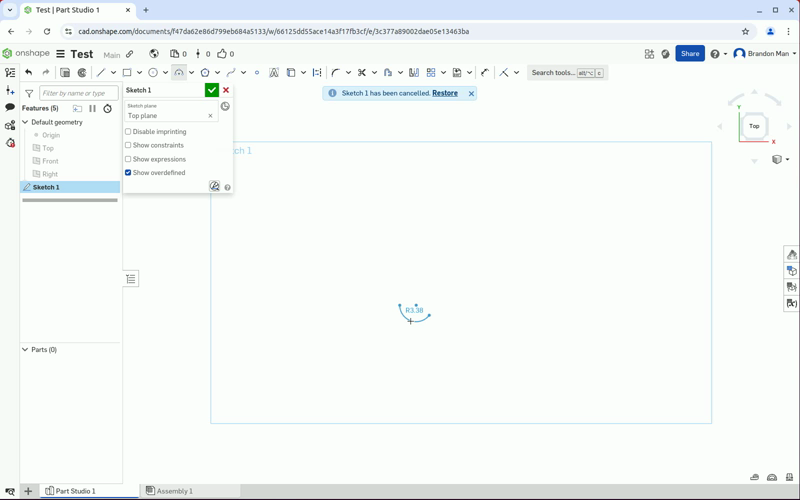
mouse_move(429, 315)
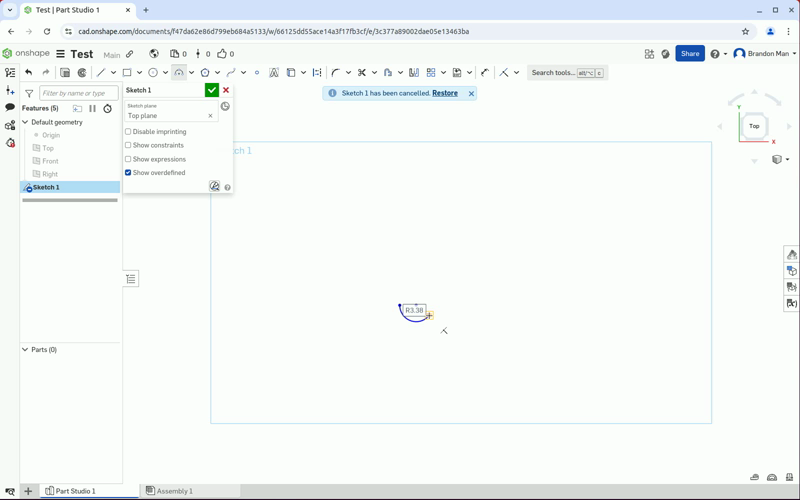
click(429, 315)
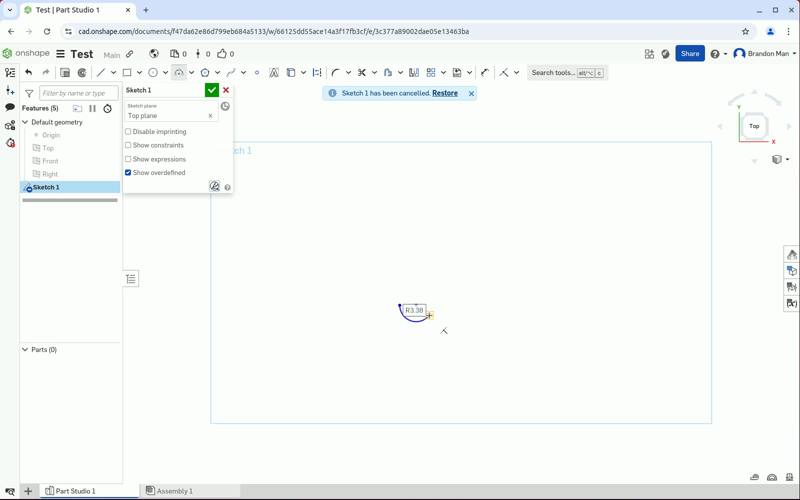
key_down(shift)
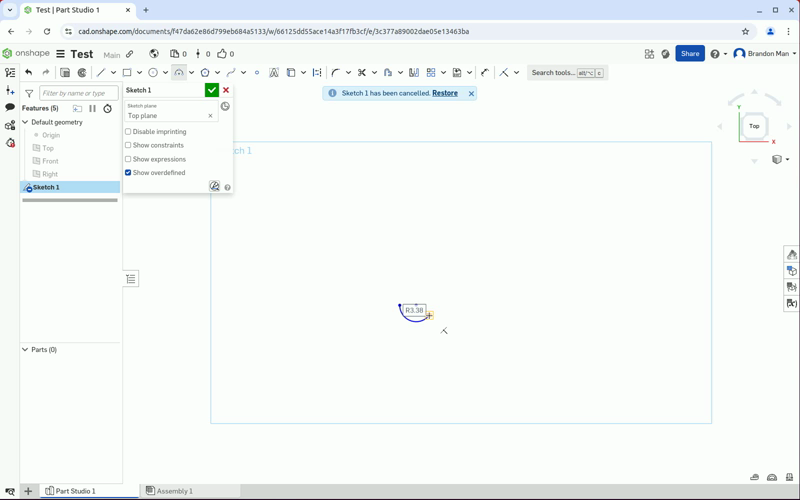
mouse_move(461, 298)
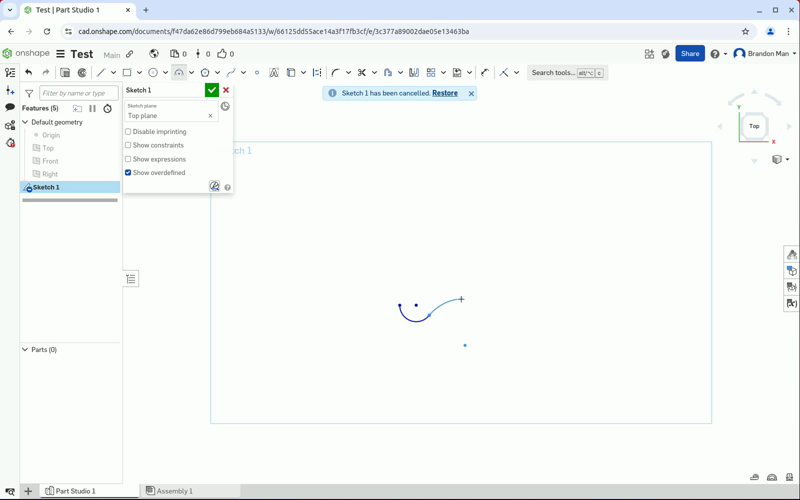
click(461, 298)
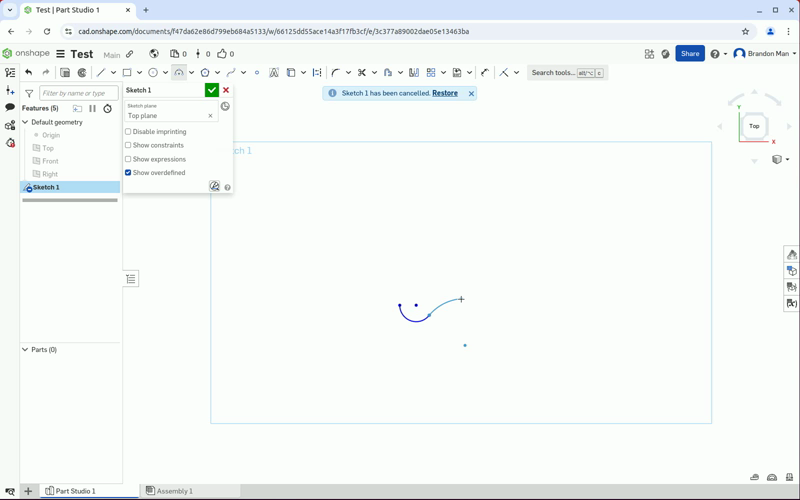
mouse_move(443, 303)
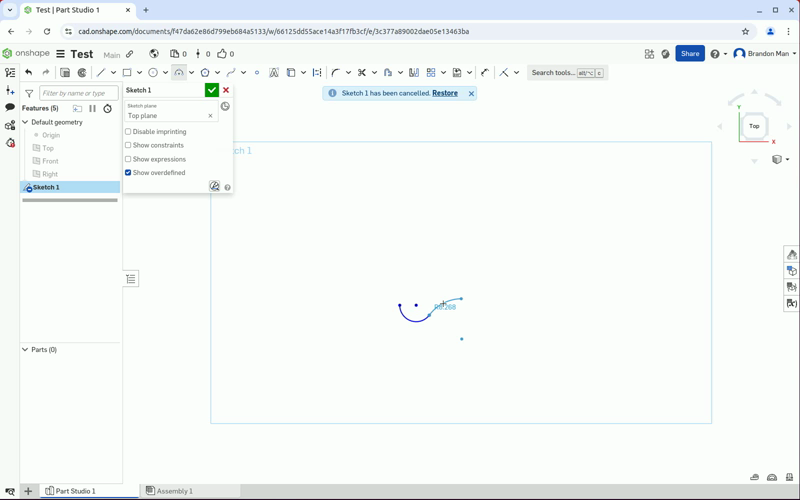
click(443, 303)
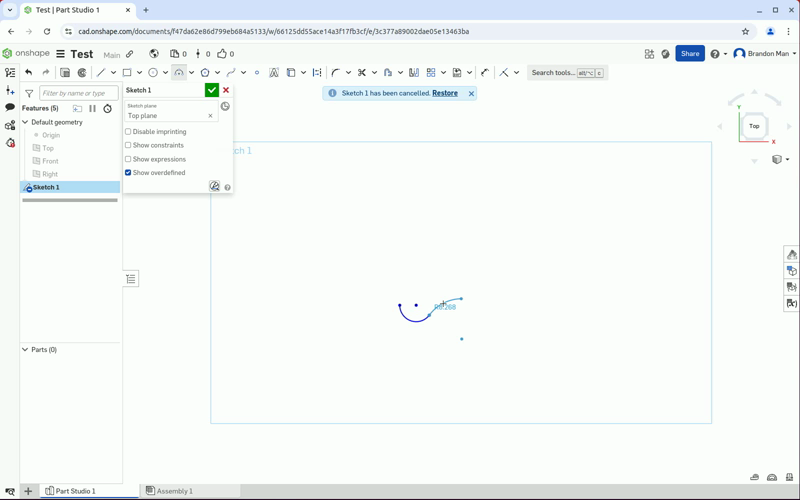
key_up(shift)
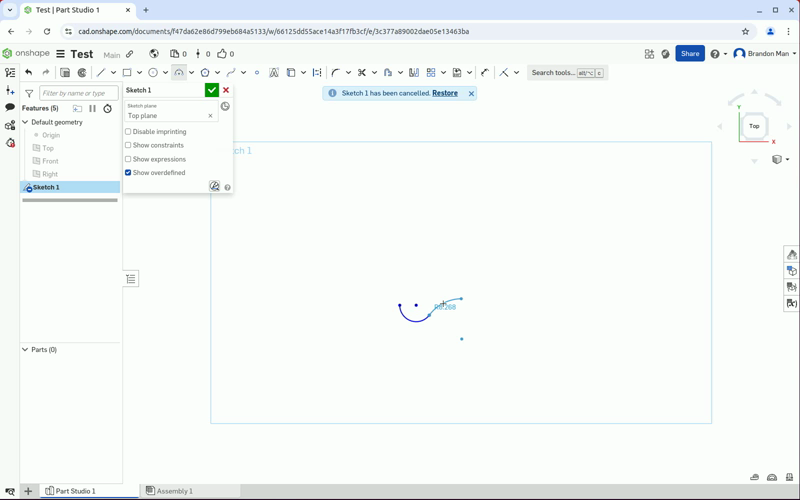
mouse_move(461, 298)
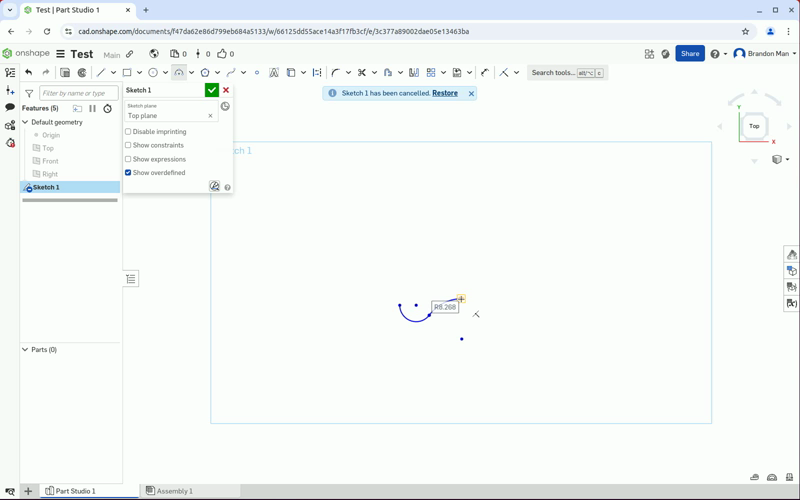
click(461, 298)
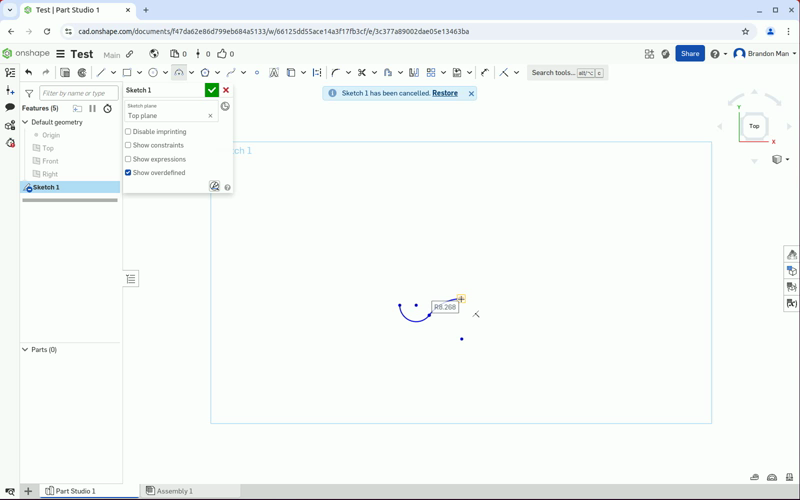
key_down(shift)
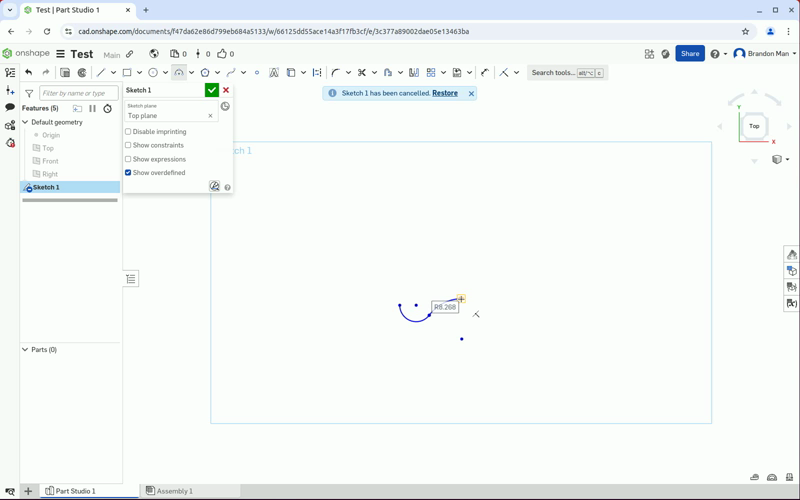
mouse_move(461, 265)
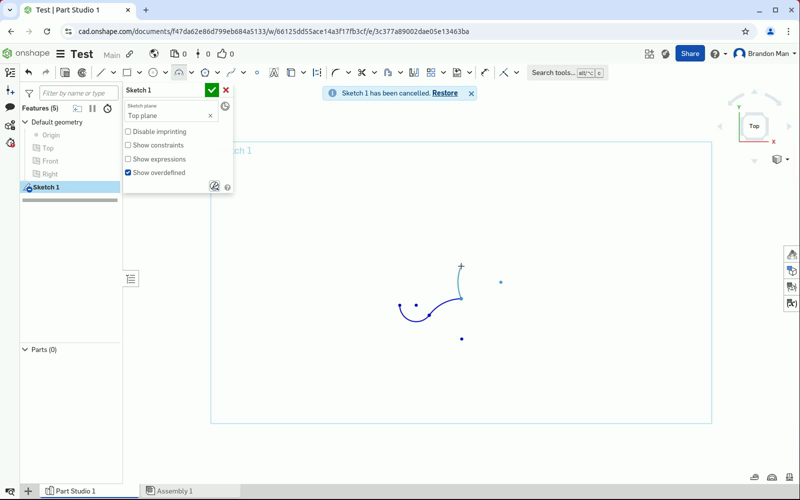
click(461, 265)
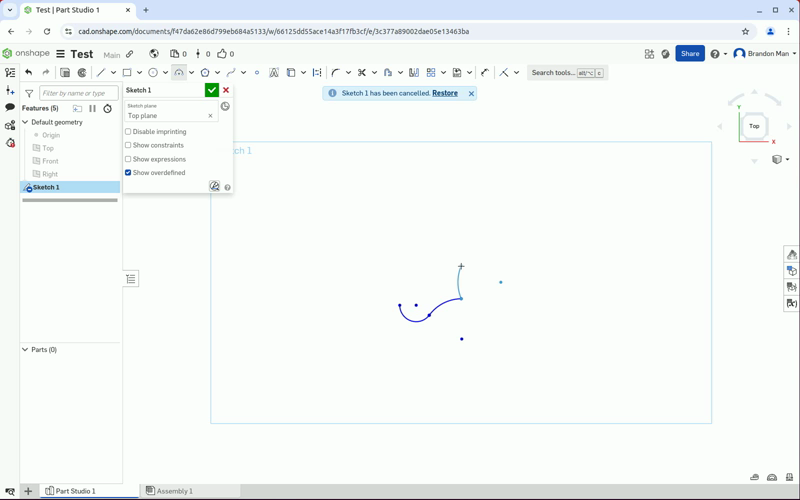
mouse_move(477, 282)
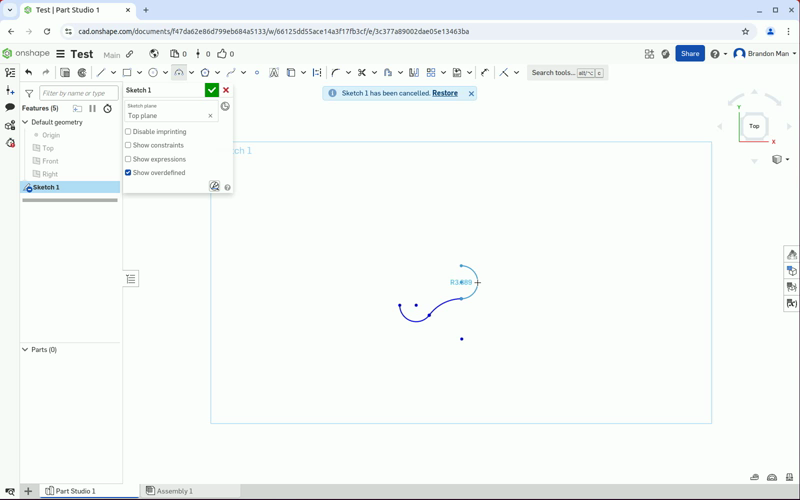
click(477, 282)
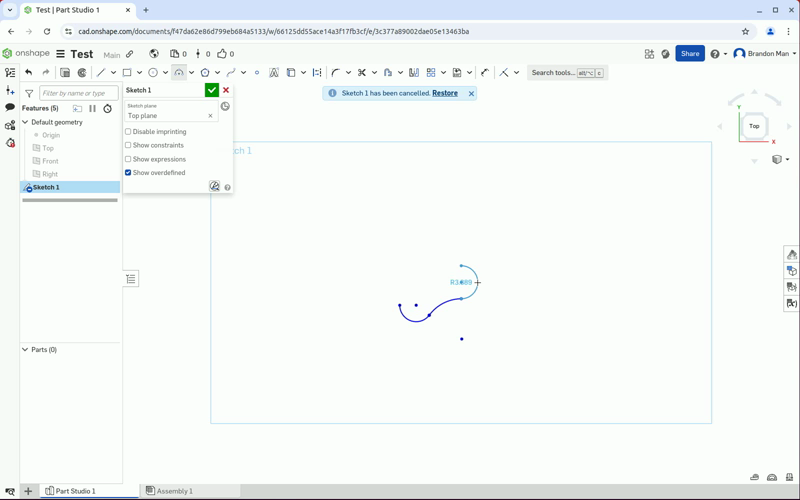
key_up(shift)
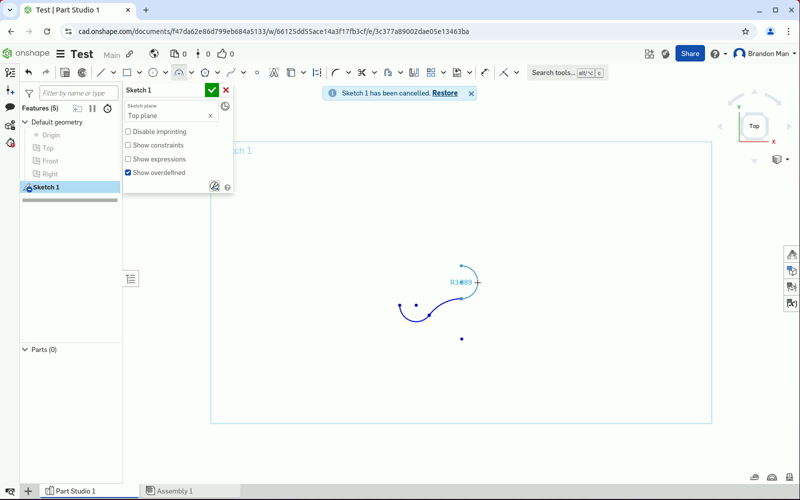
mouse_move(461, 265)
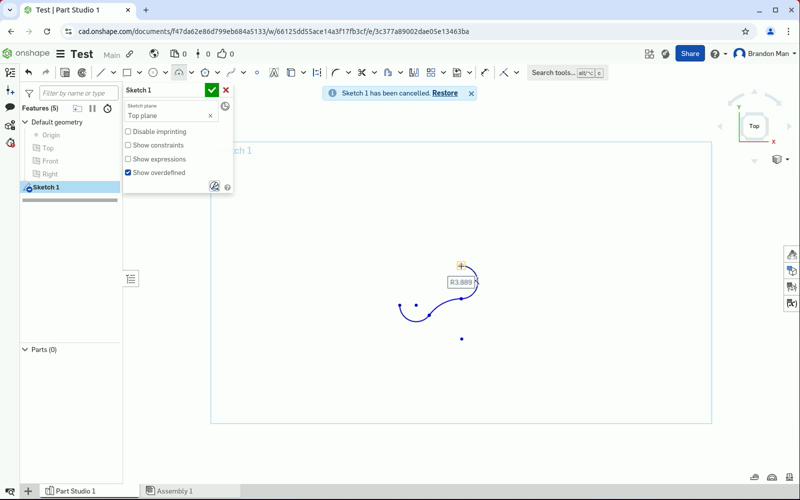
click(461, 265)
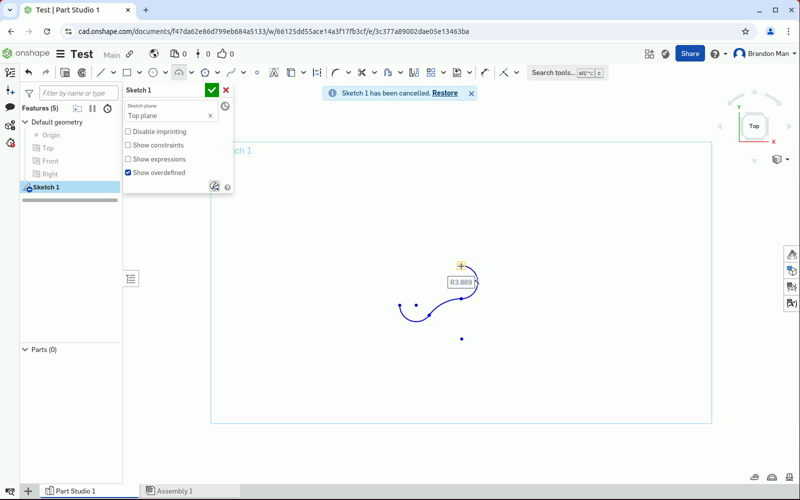
key_down(shift)
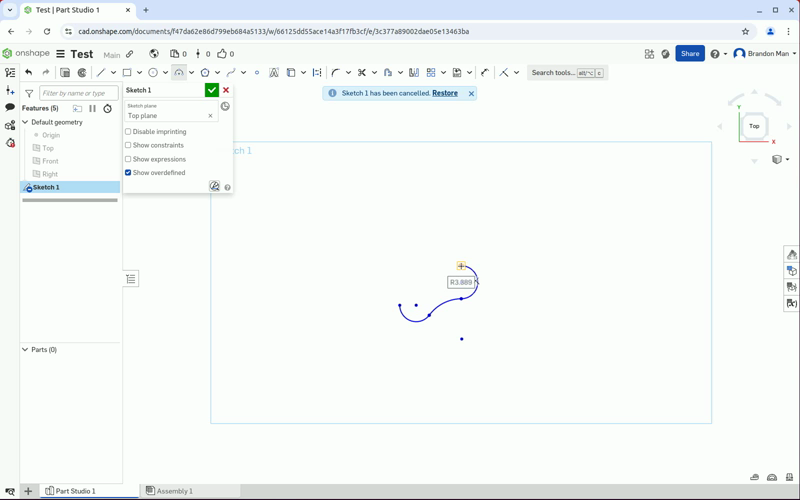
mouse_move(428, 249)
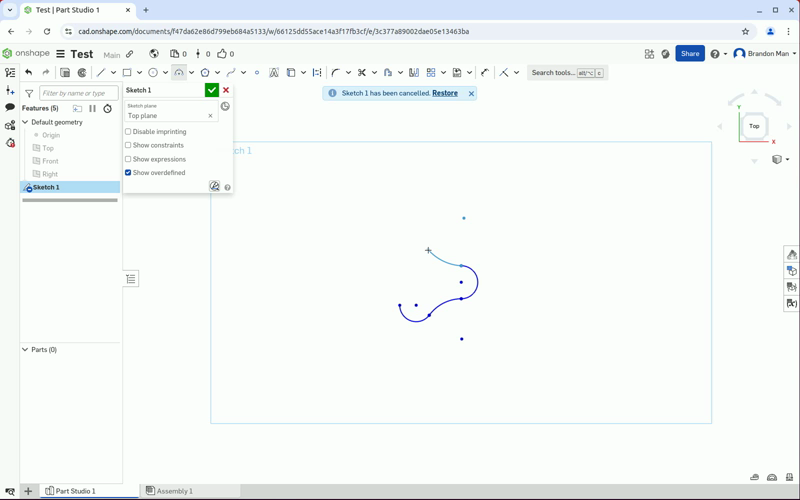
click(428, 249)
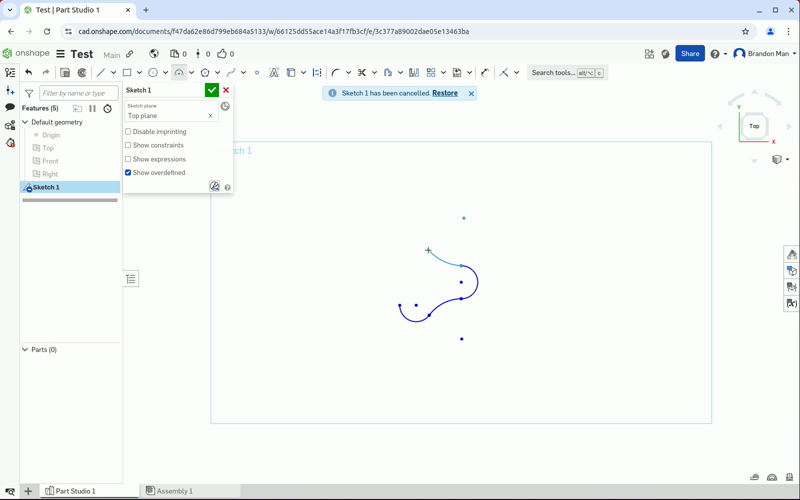
mouse_move(443, 261)
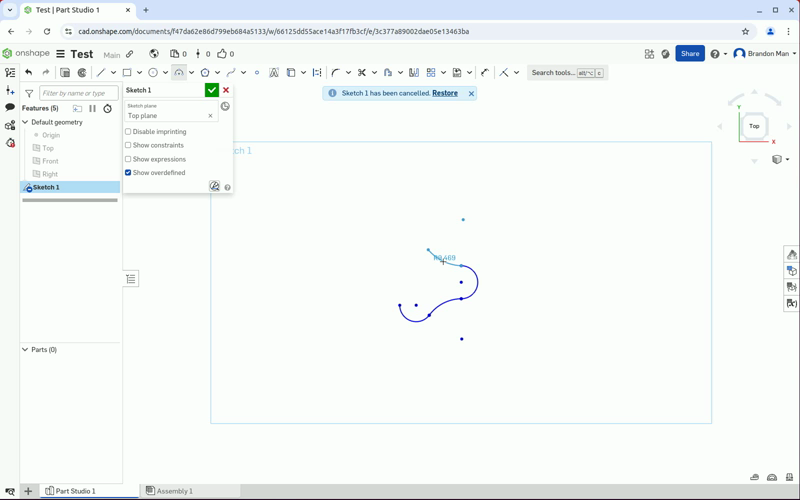
click(443, 261)
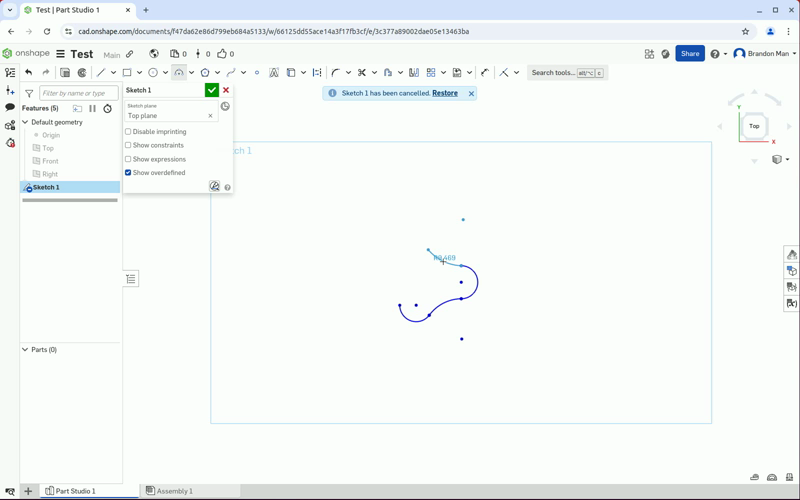
key_up(shift)
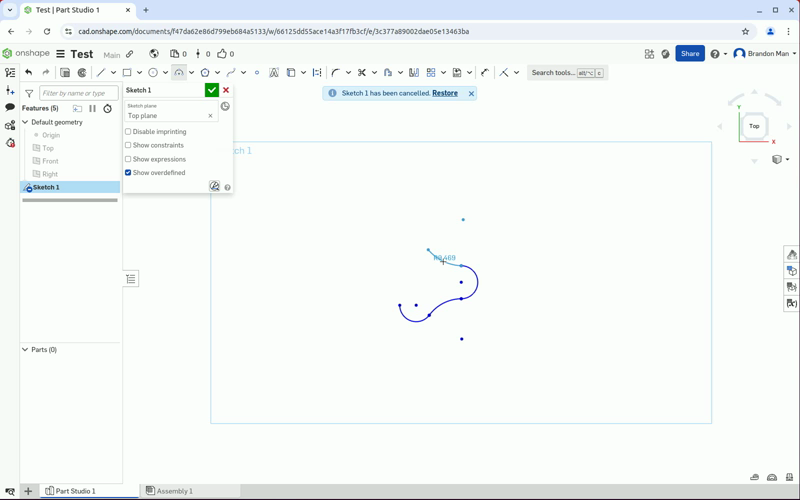
mouse_move(428, 249)
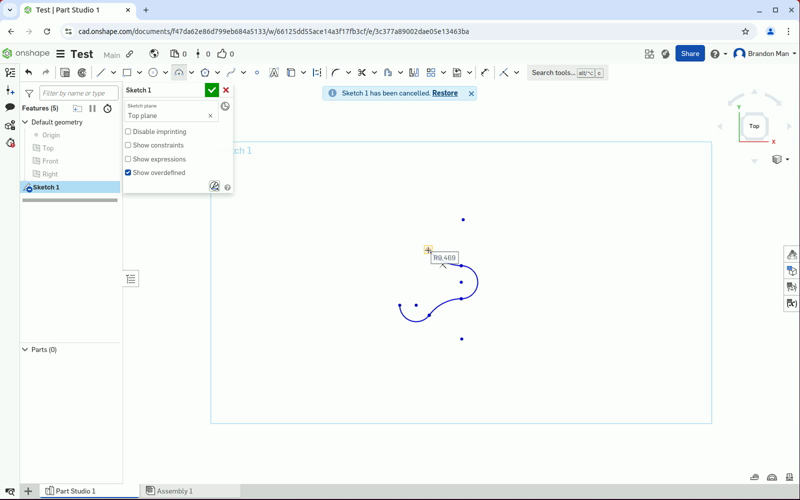
click(428, 249)
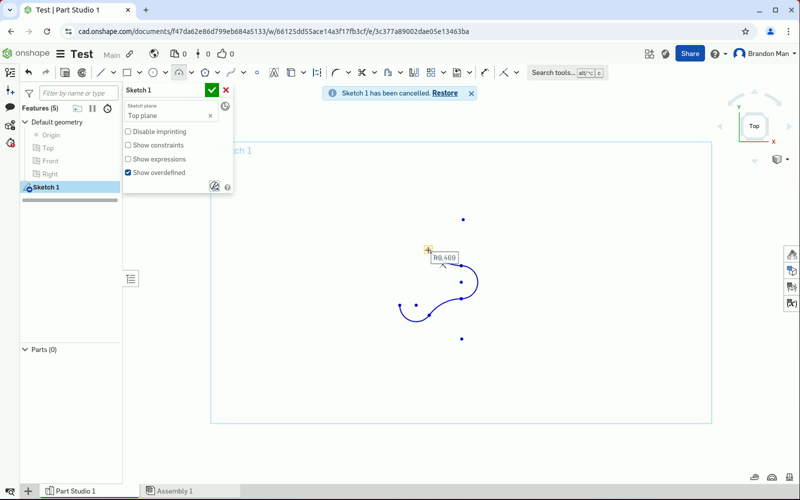
key_down(shift)
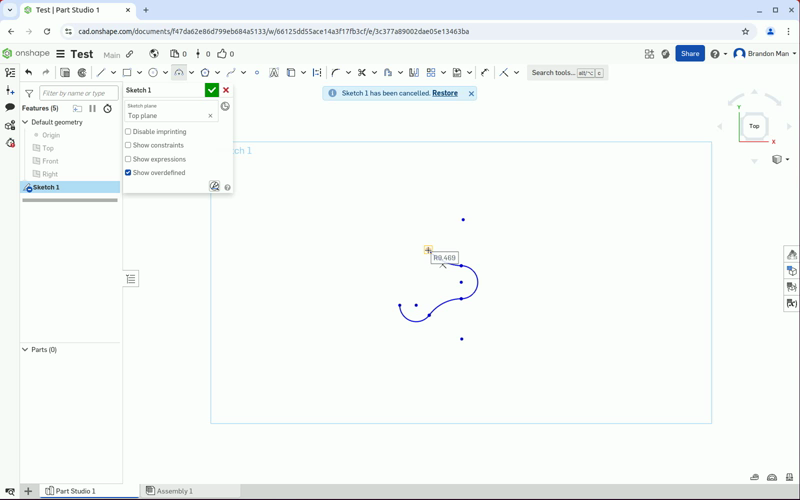
mouse_move(399, 260)
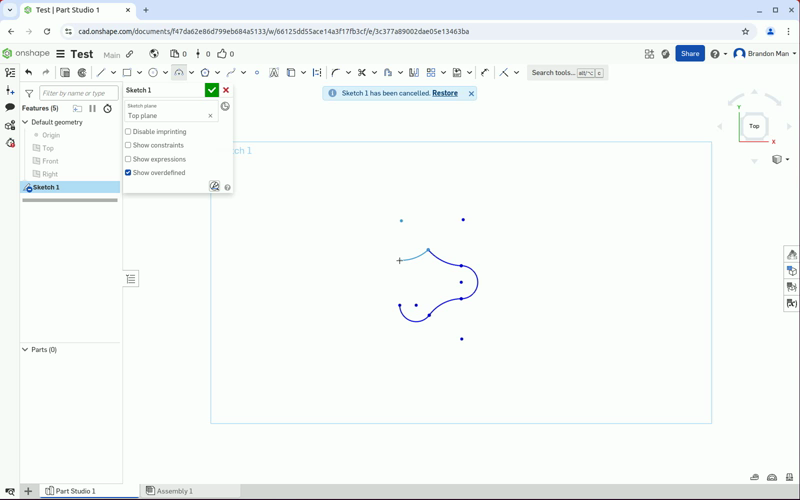
click(399, 260)
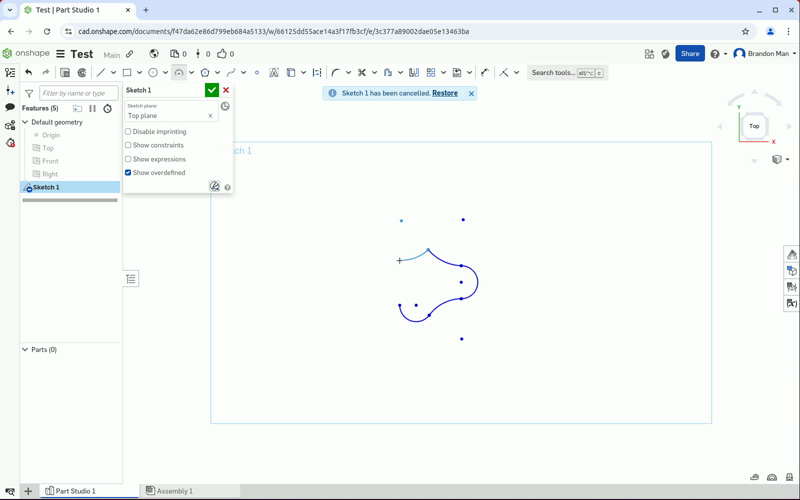
mouse_move(410, 244)
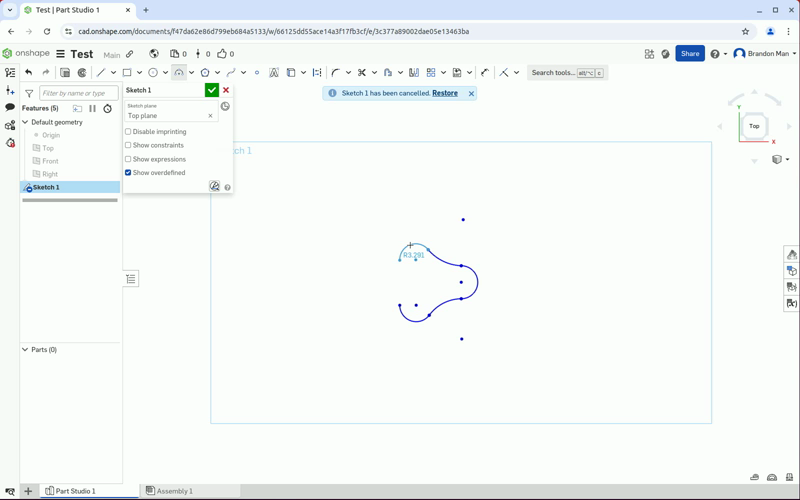
click(410, 244)
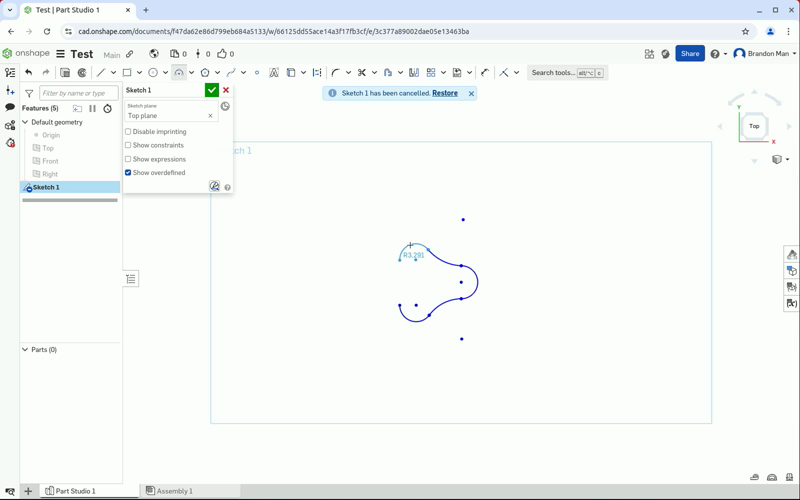
key_up(shift)
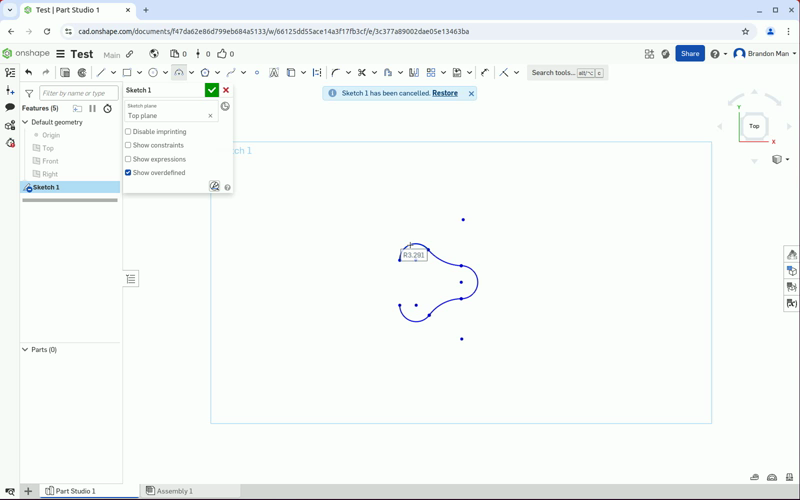
key(esc)
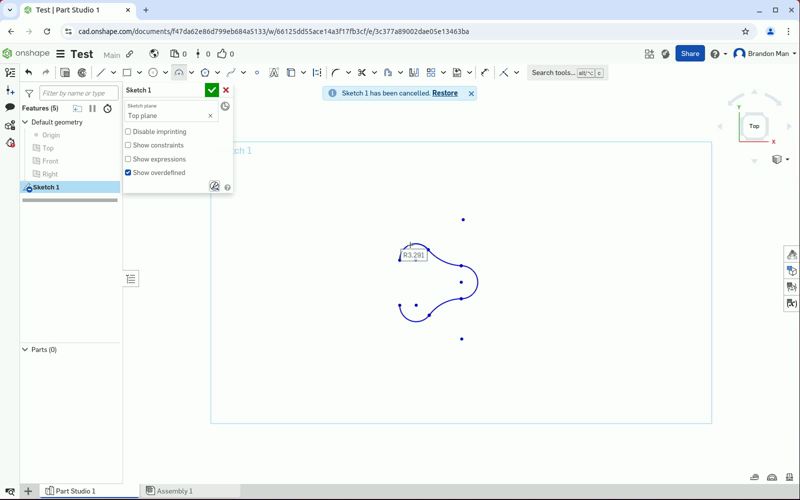
key(l)
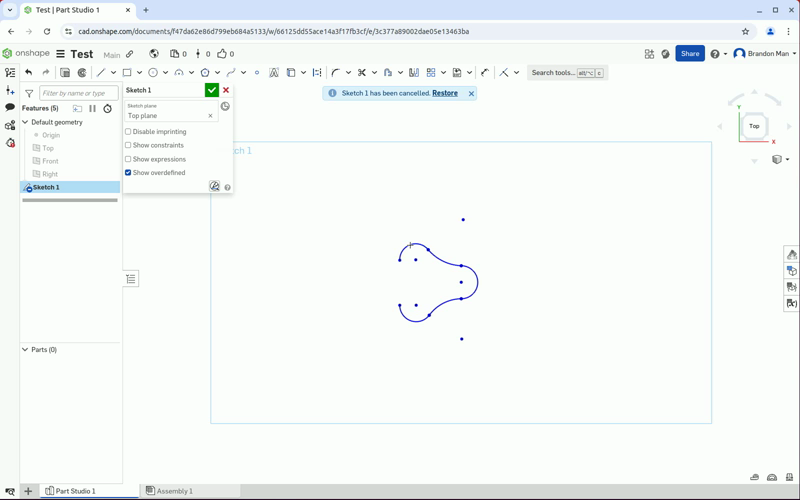
mouse_move(399, 260)
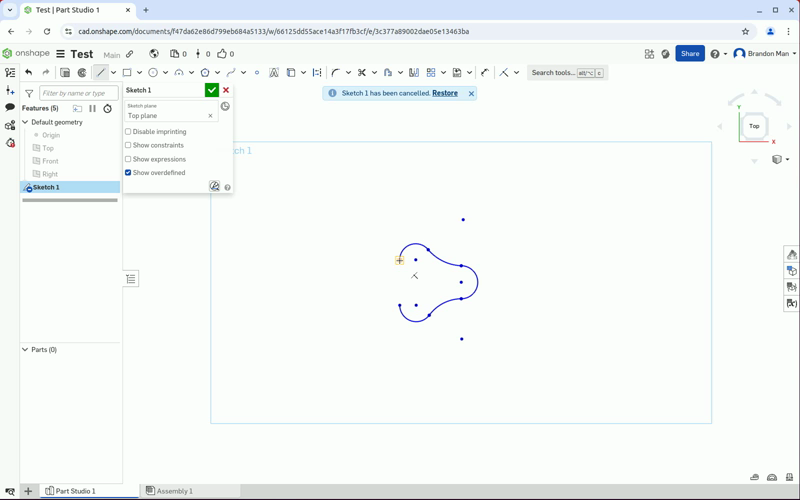
click(399, 260)
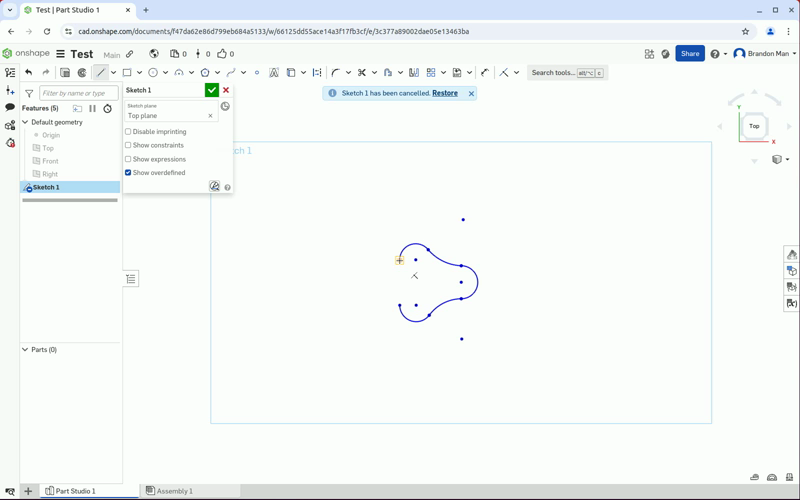
mouse_move(429, 260)
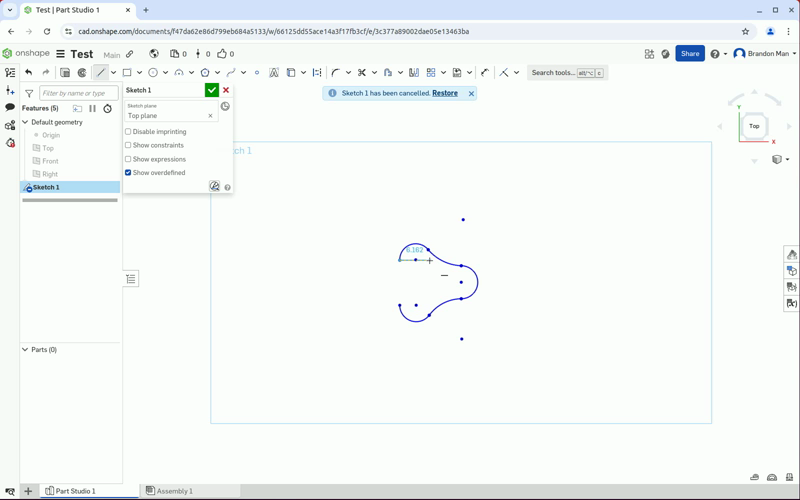
key_down(shift)
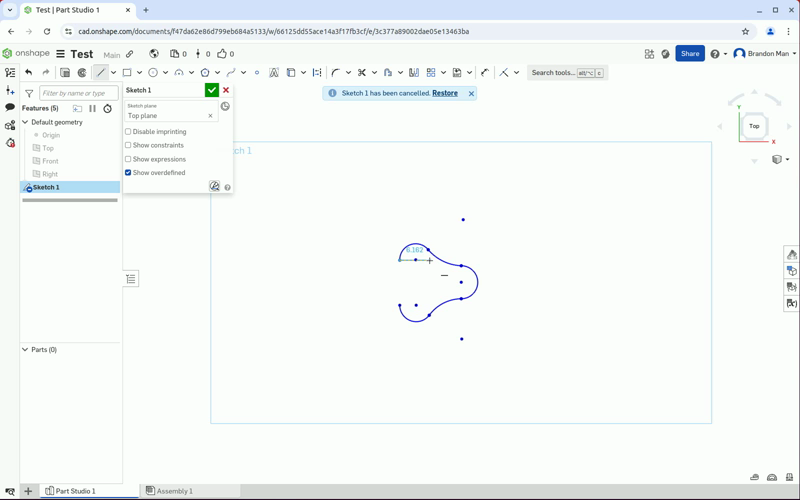
mouse_move(399, 305)
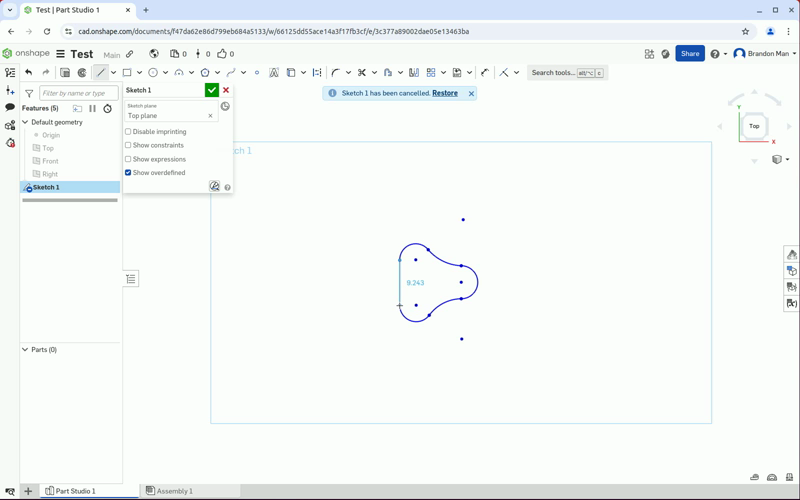
key_up(shift)
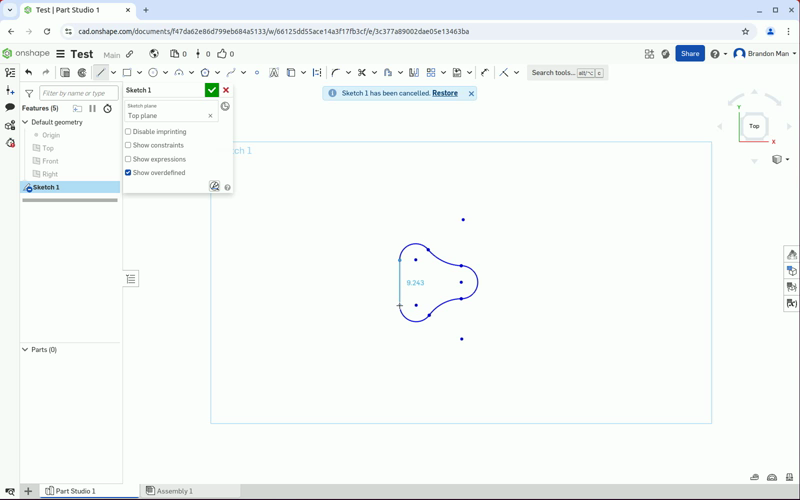
click(399, 305)
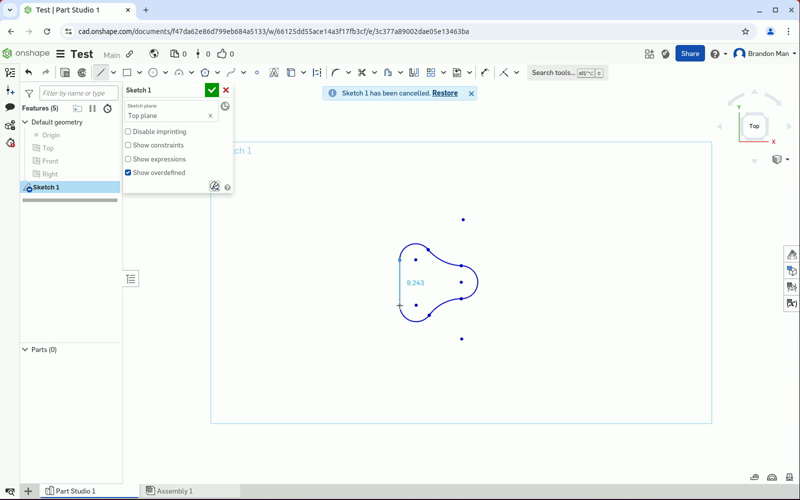
key(esc)
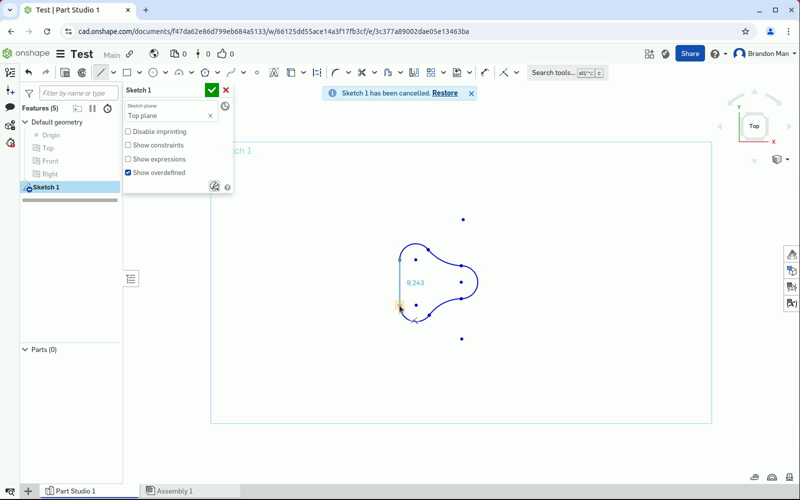
key(c)
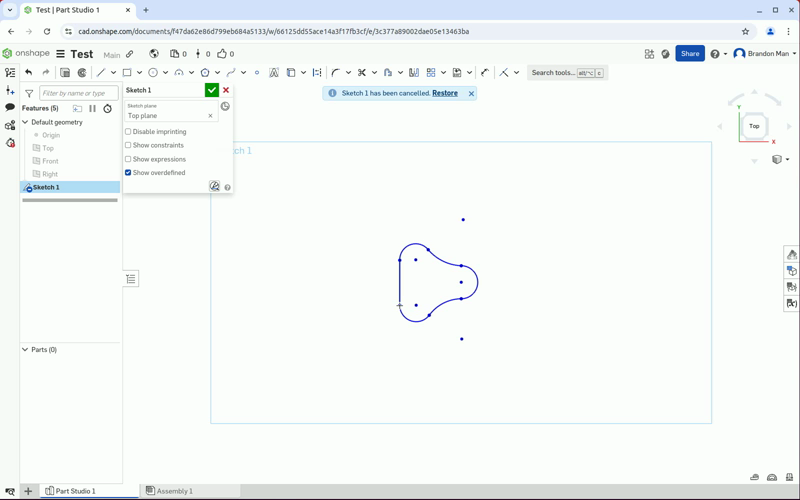
key_down(shift)
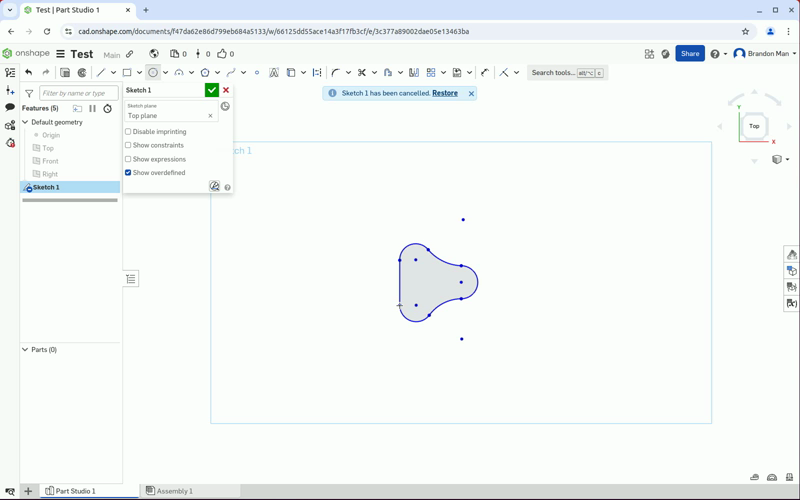
mouse_move(416, 305)
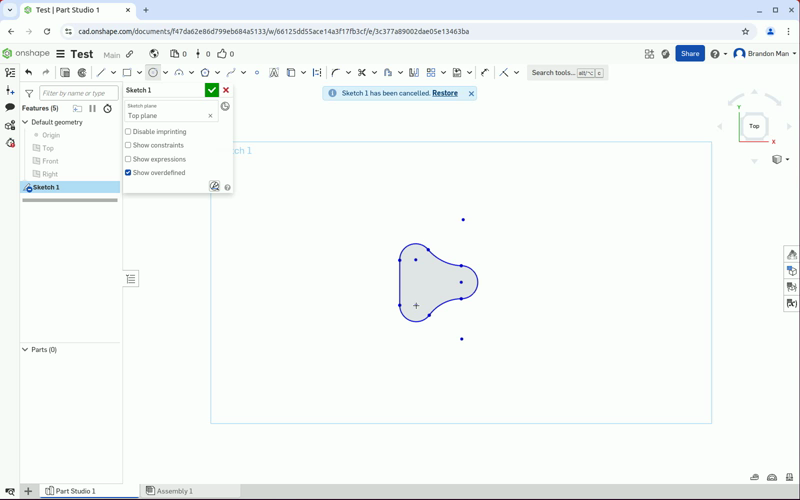
click(416, 305)
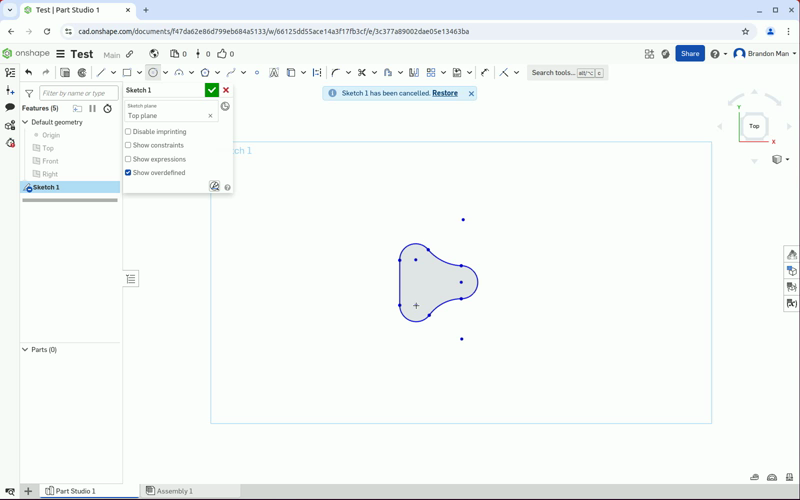
key_up(shift)
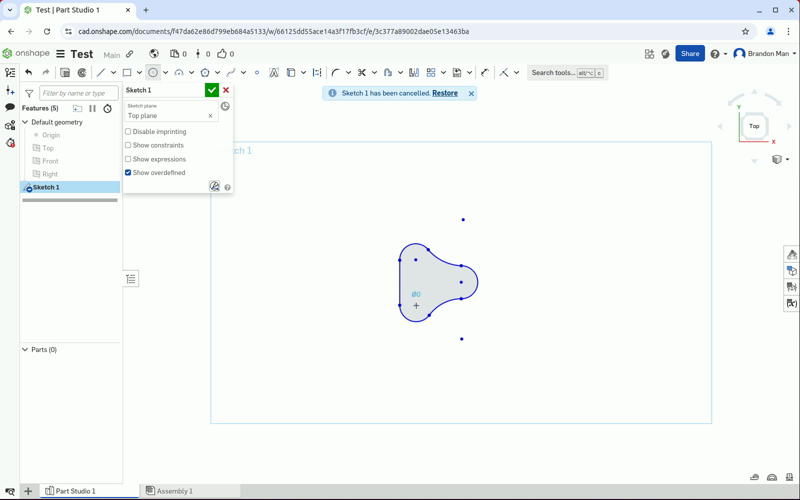
mouse_move(422, 305)
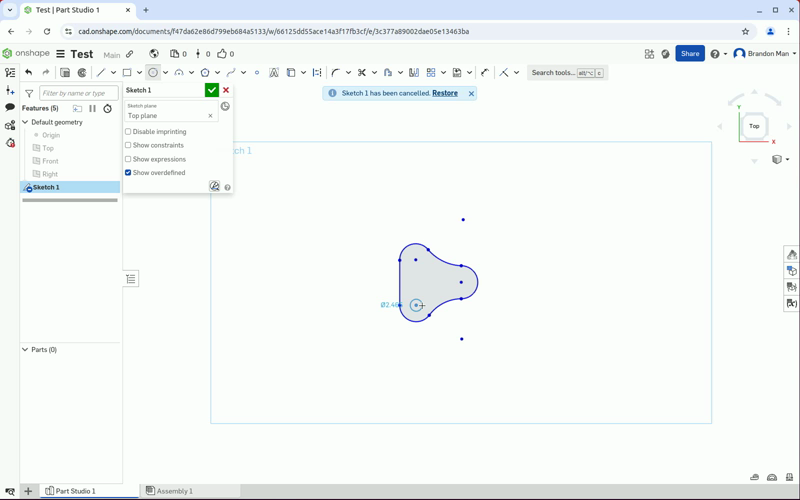
click(422, 305)
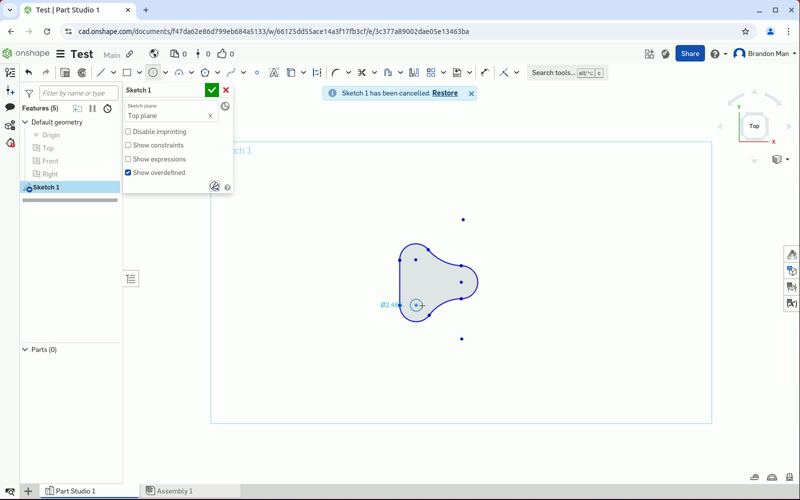
key(esc)
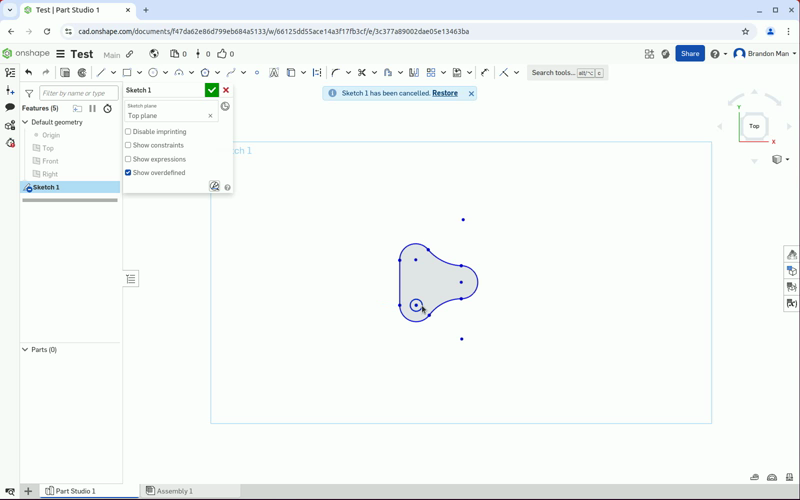
key(c)
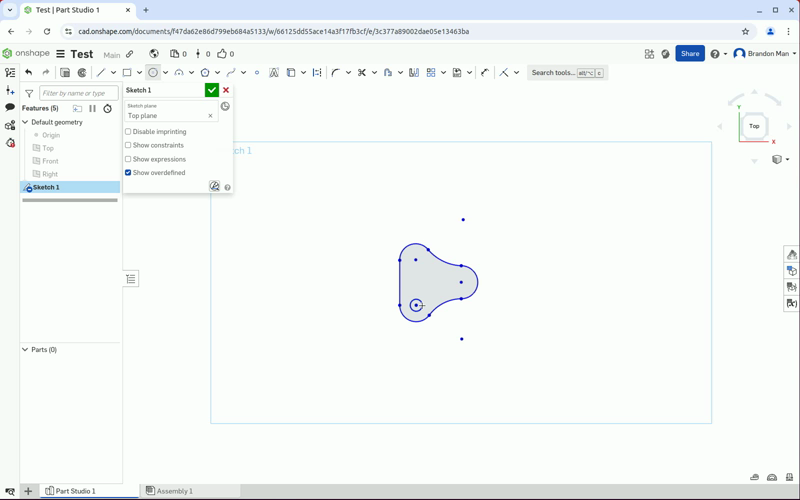
key_down(shift)
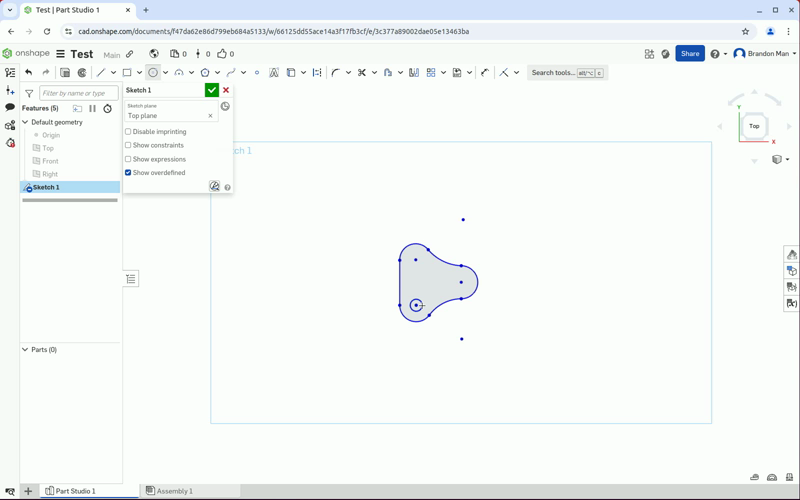
mouse_move(416, 260)
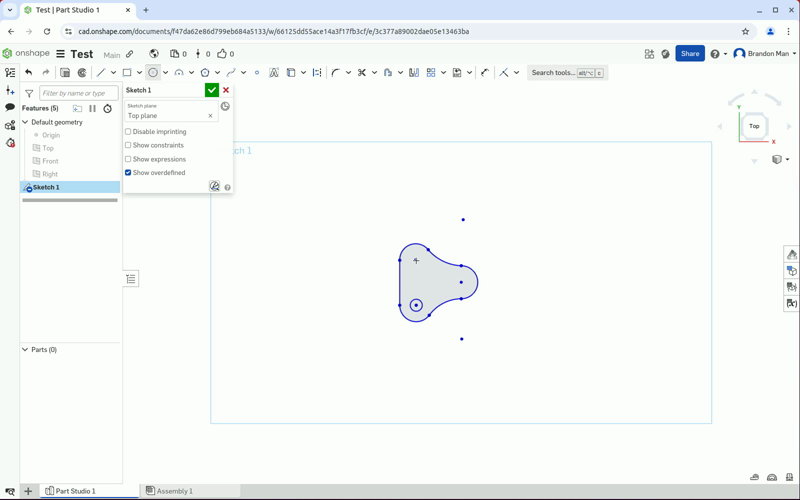
click(416, 260)
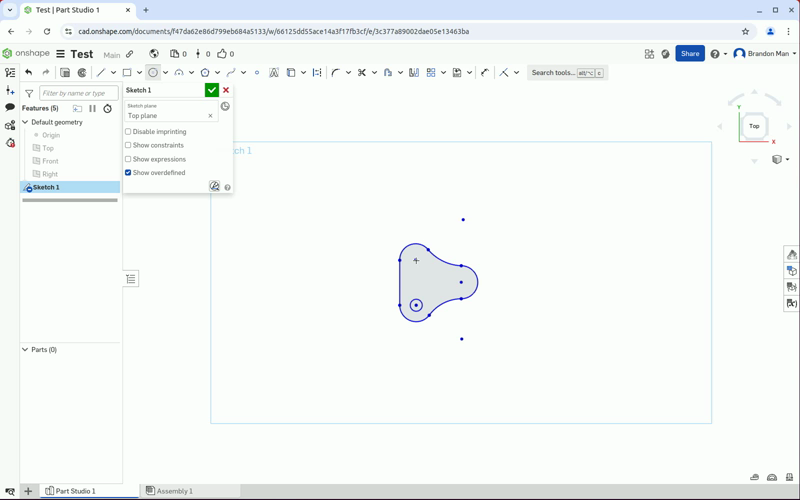
key_up(shift)
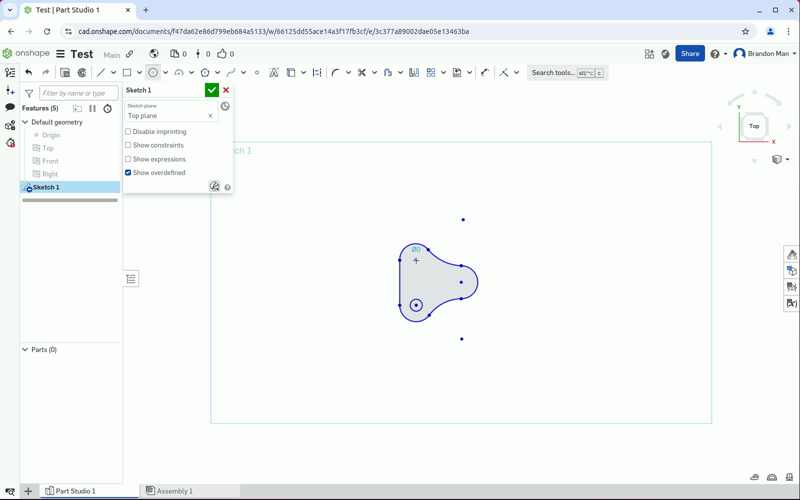
mouse_move(422, 260)
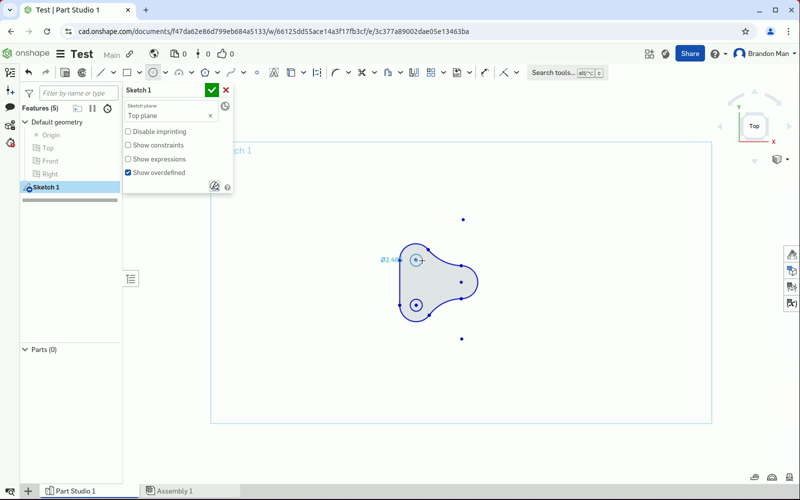
click(422, 260)
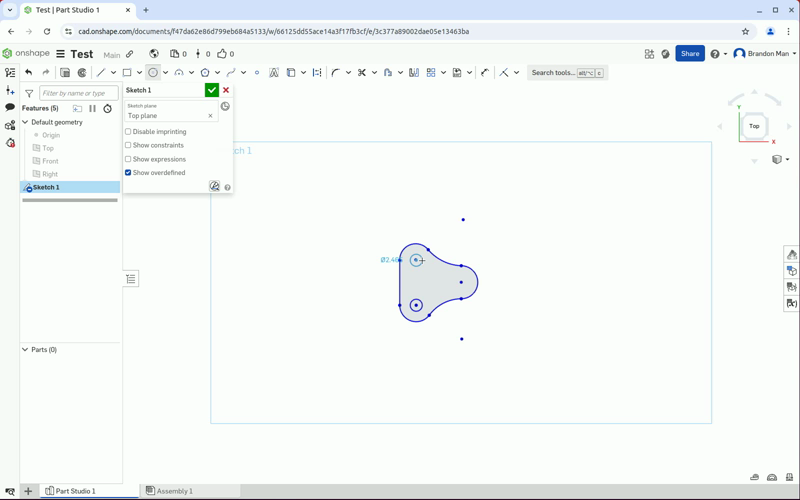
key(esc)
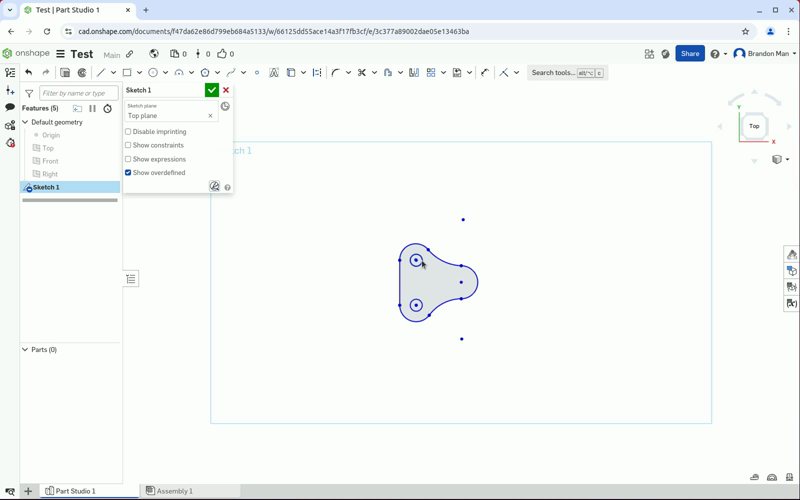
key(c)
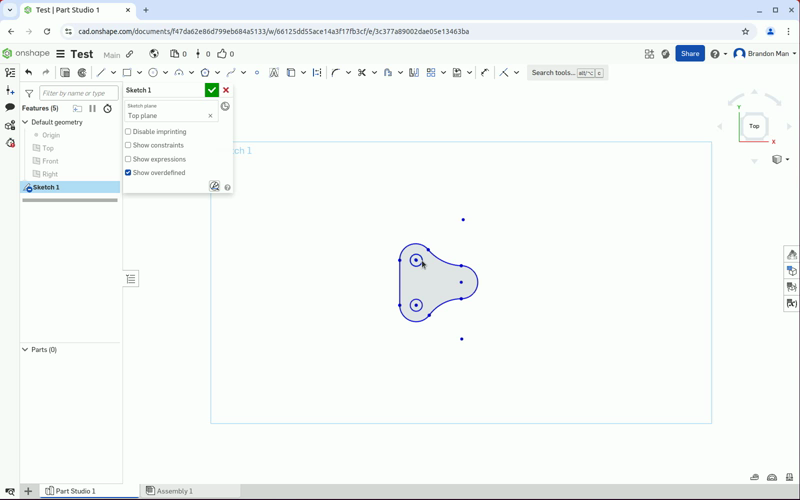
key_down(shift)
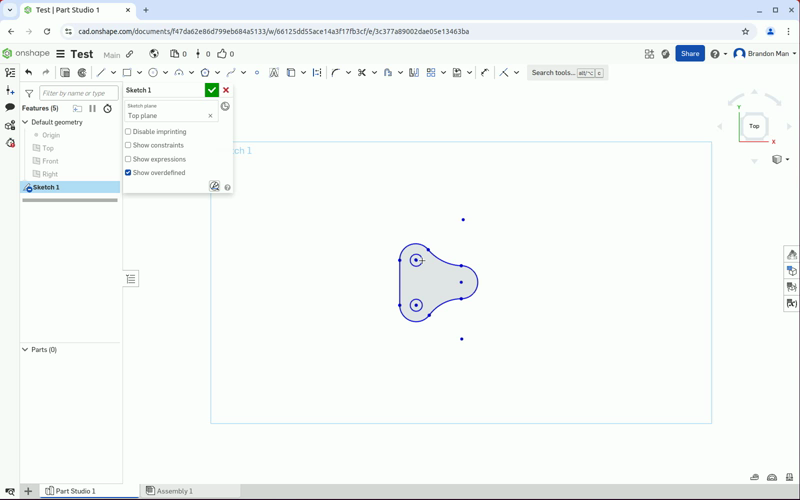
mouse_move(461, 282)
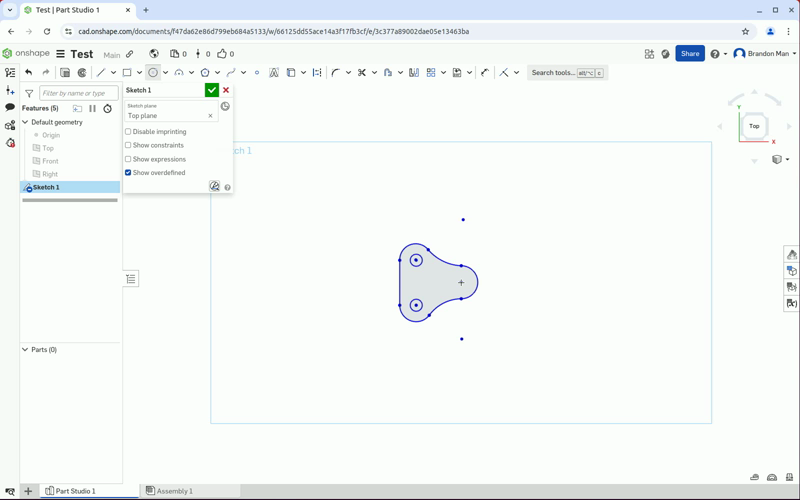
click(461, 282)
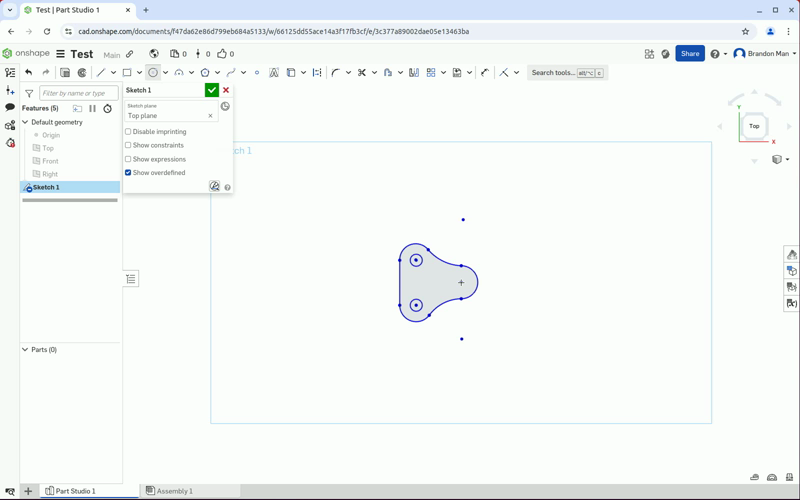
key_up(shift)
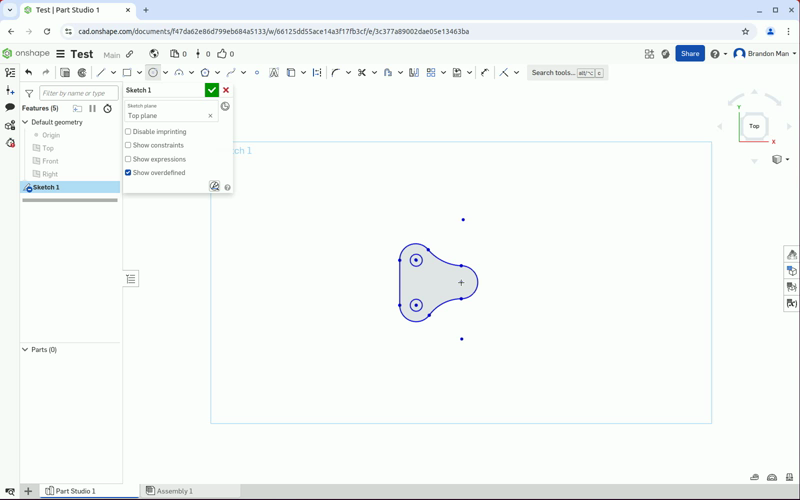
mouse_move(466, 282)
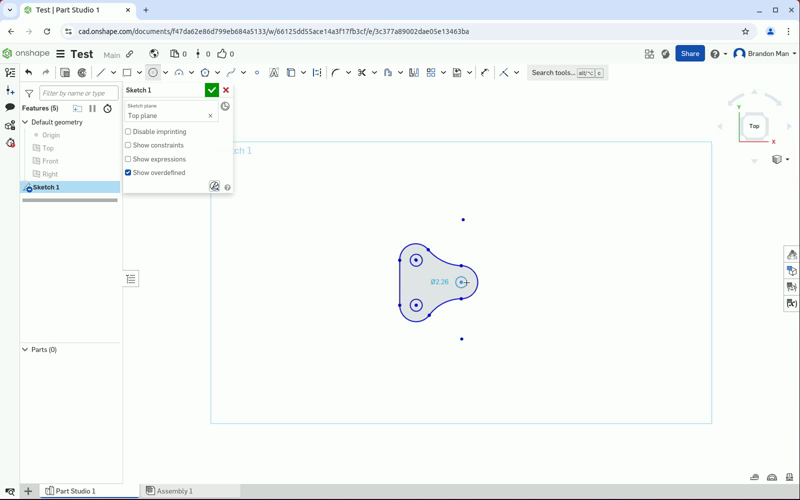
click(466, 282)
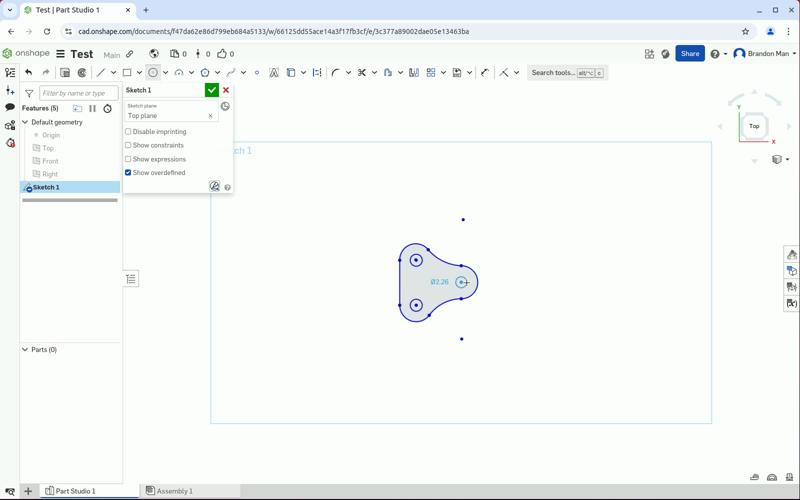
key(esc)
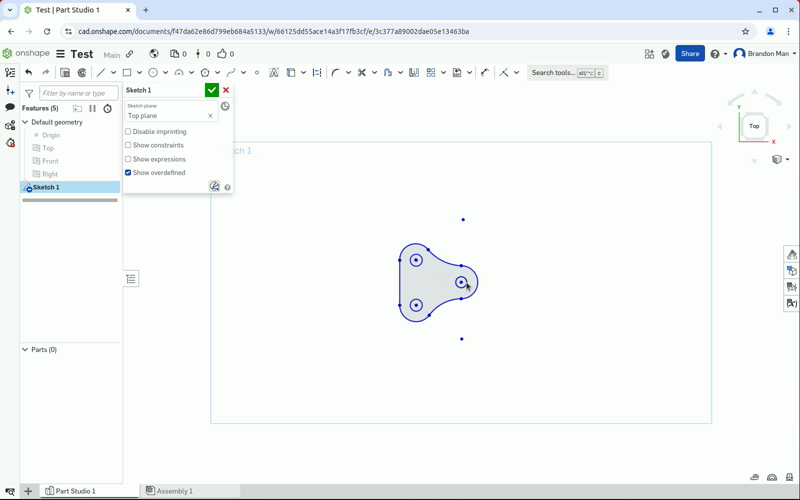
mouse_move(427, 267)
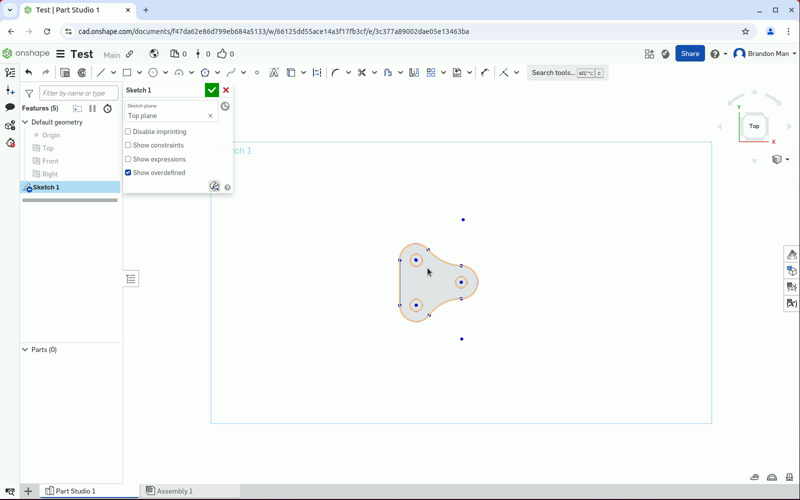
click(427, 267)
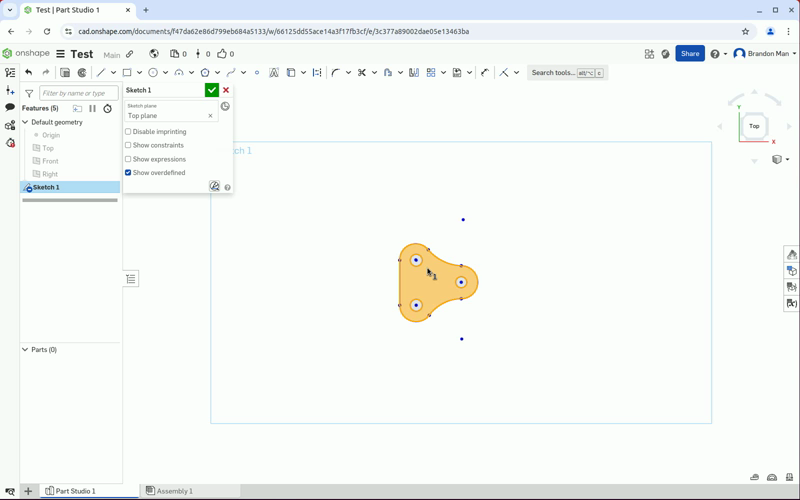
mouse_move(73, 352)
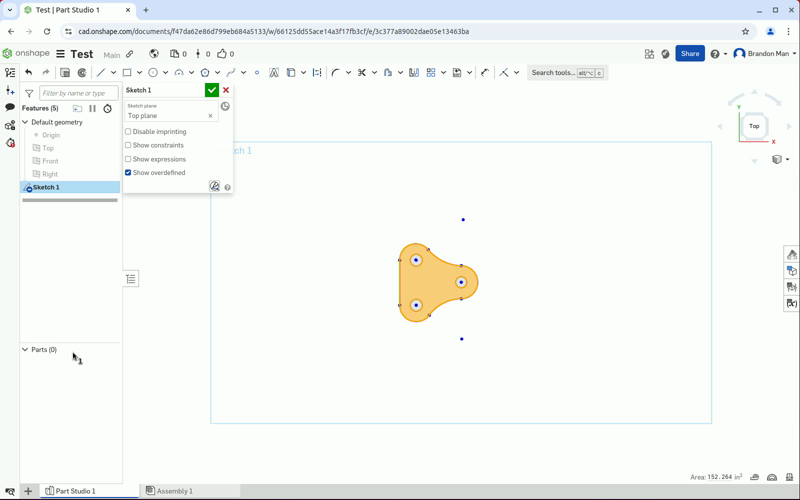
key(shift+y)
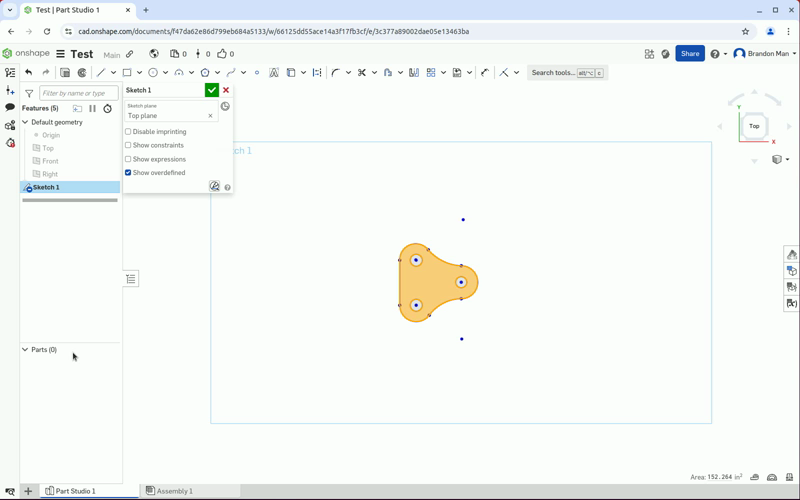
key(shift+e)
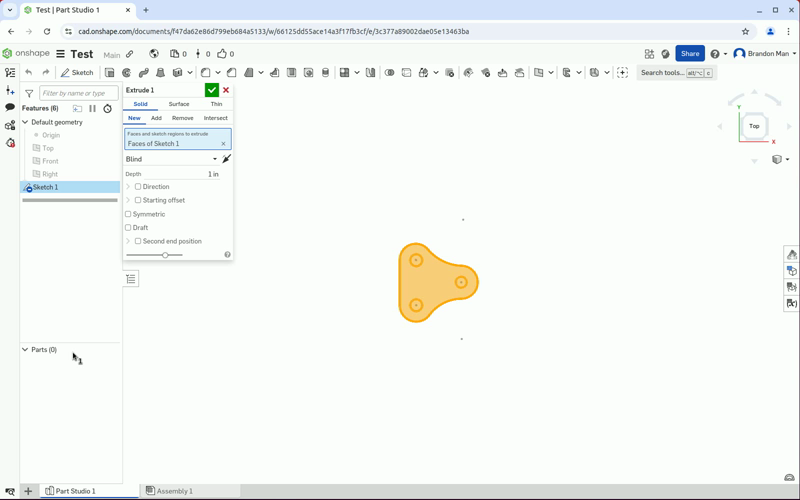
mouse_move(143, 106)
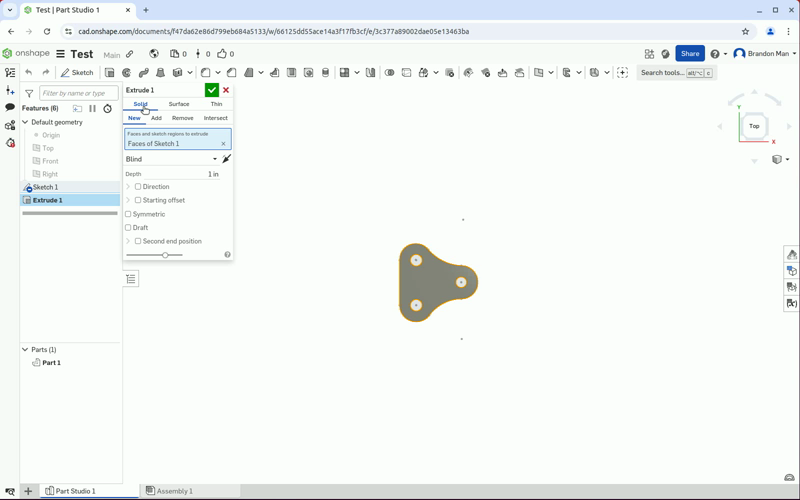
click(143, 106)
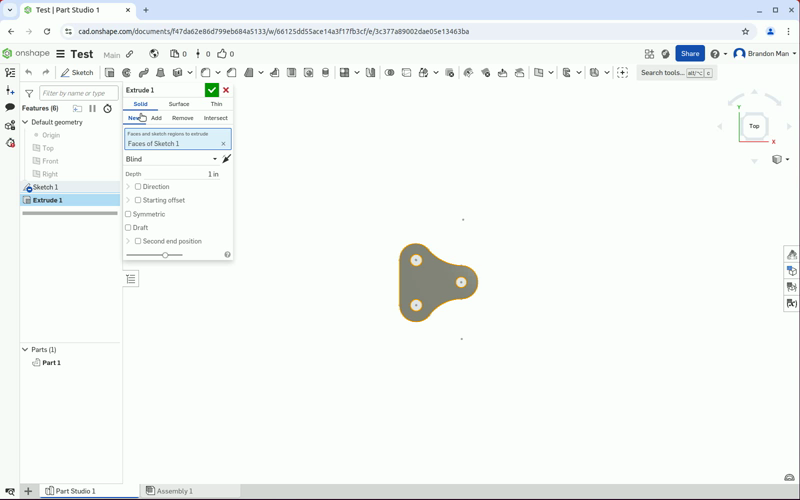
mouse_move(137, 120)
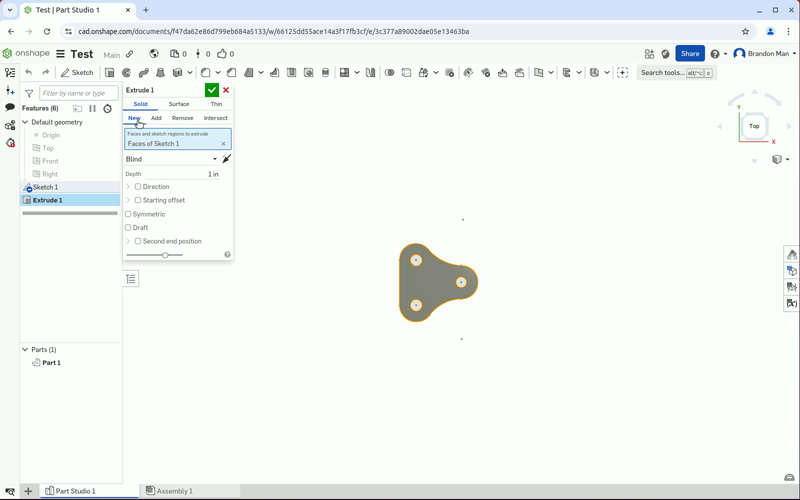
click(137, 120)
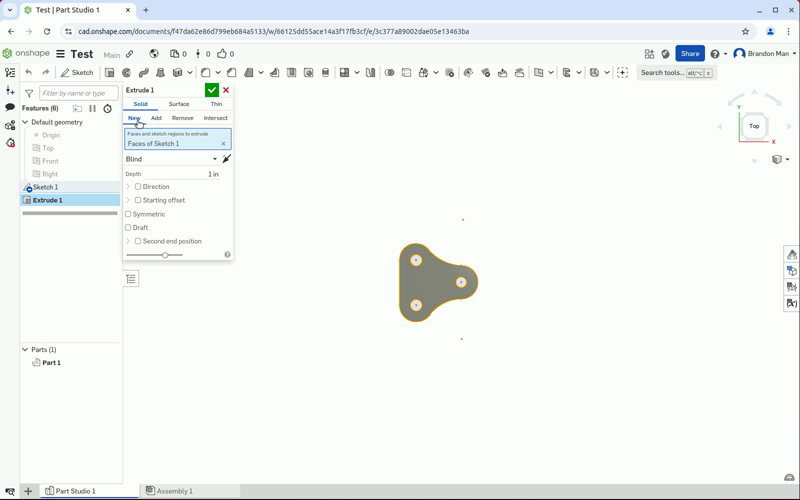
key(tab, 4)
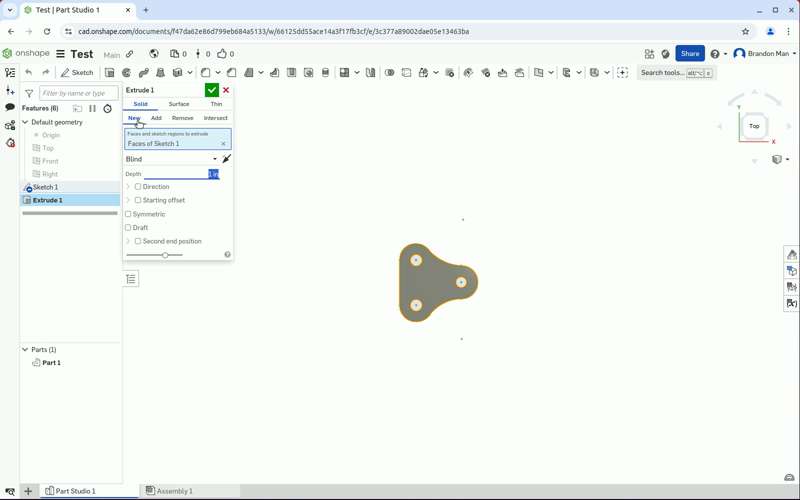
text(1.926)
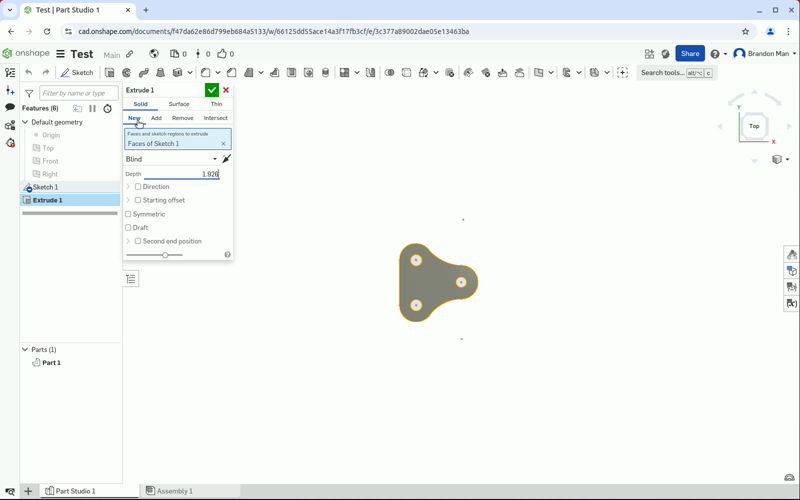
key(enter)
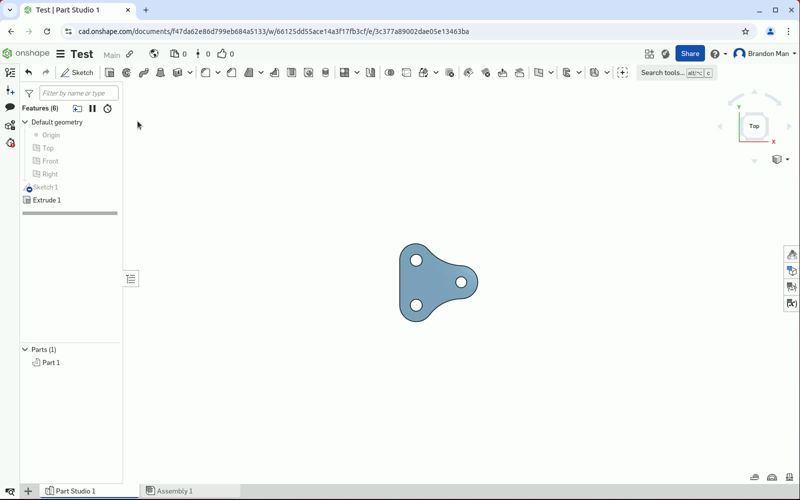
key(shift+h)
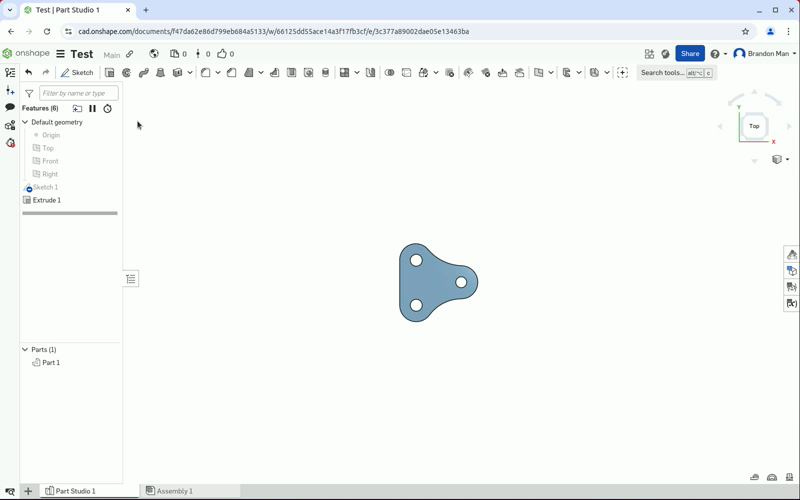
key(shift+h)
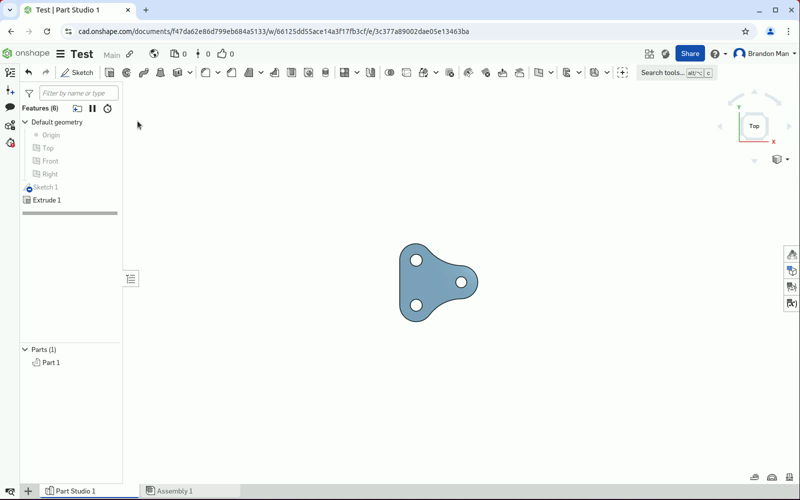
mouse_move(73, 189)
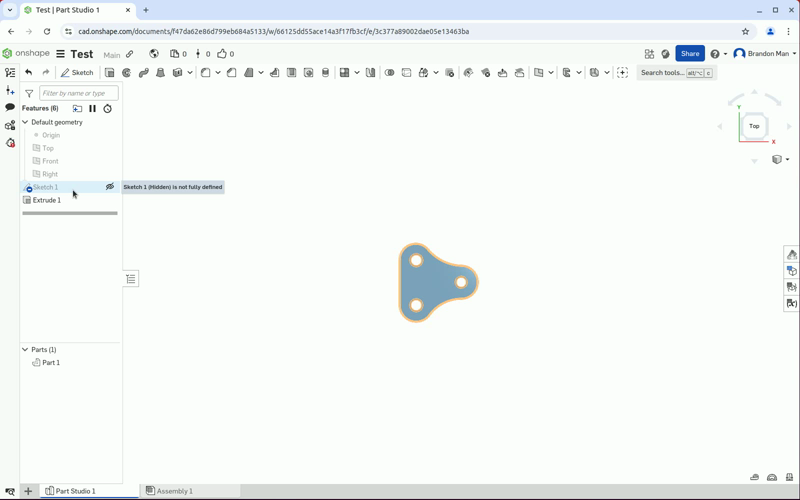
click(73, 189)
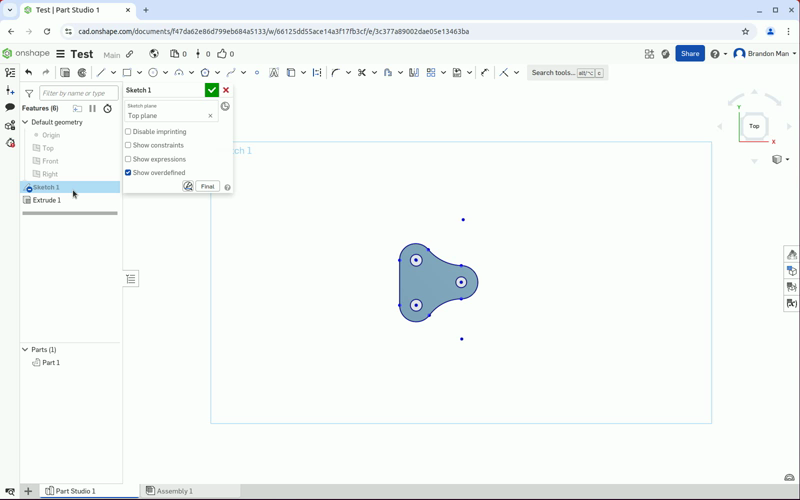
mouse_move(229, 92)
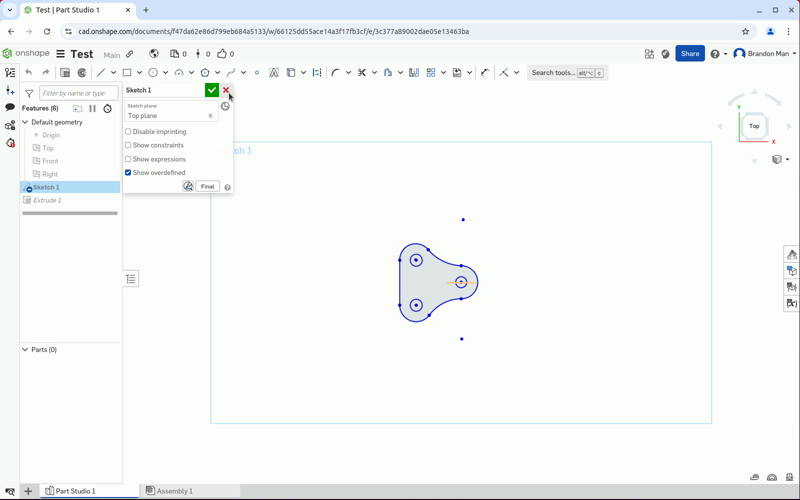
click(229, 92)
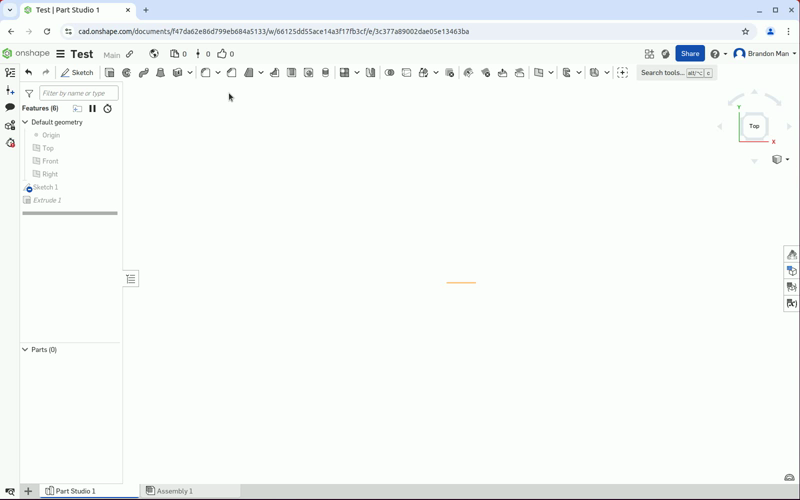
mouse_move(73, 352)
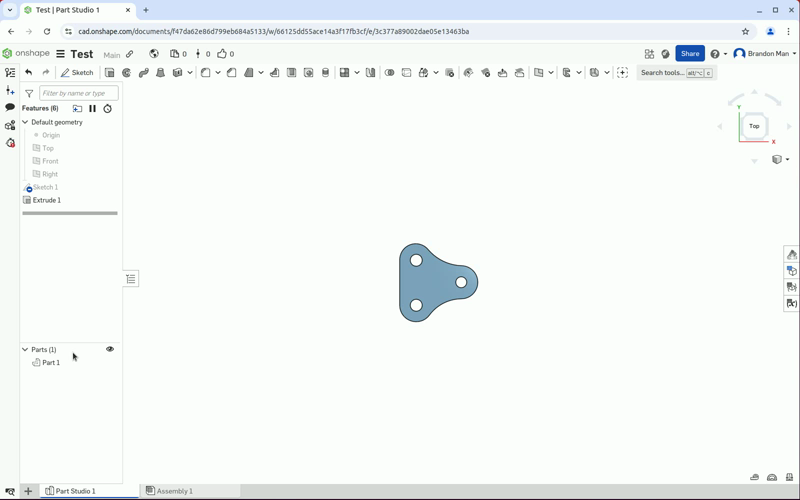
key(y)
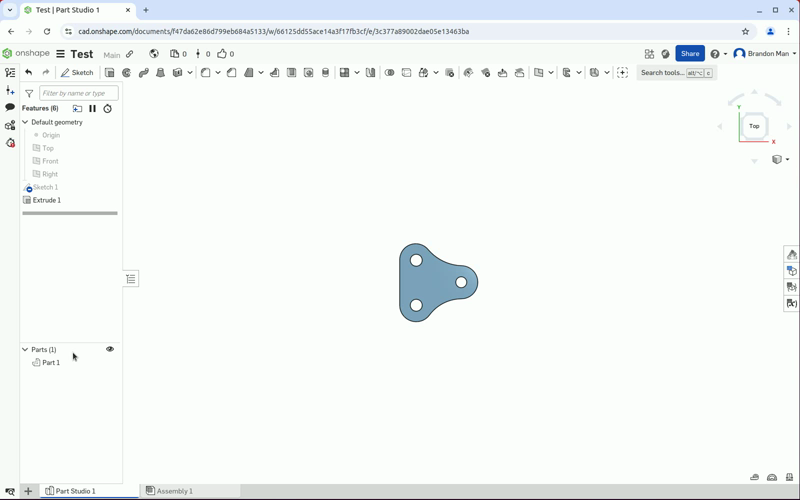
key(shift+p)
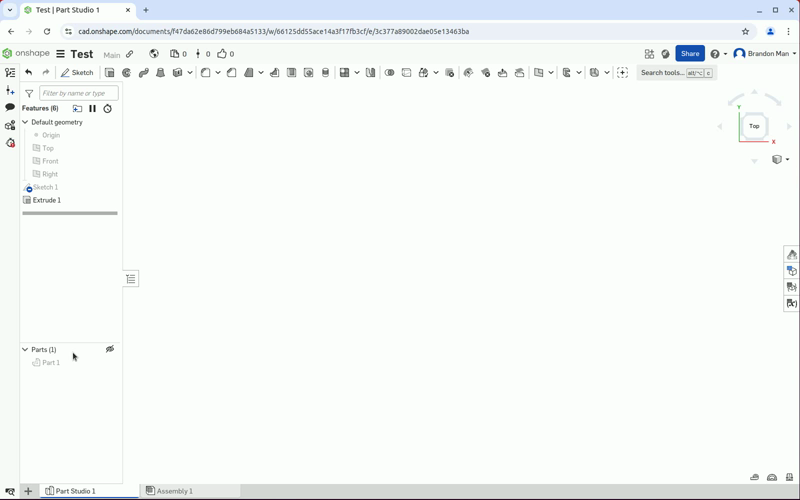
key(space)
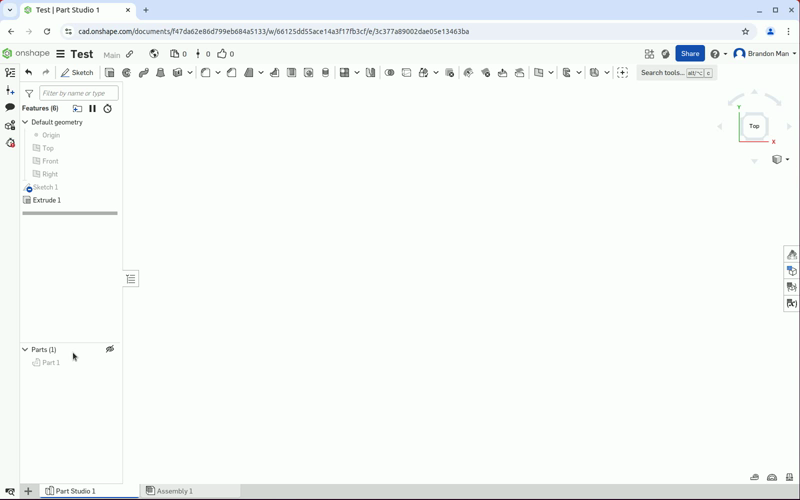
key_down(shift)
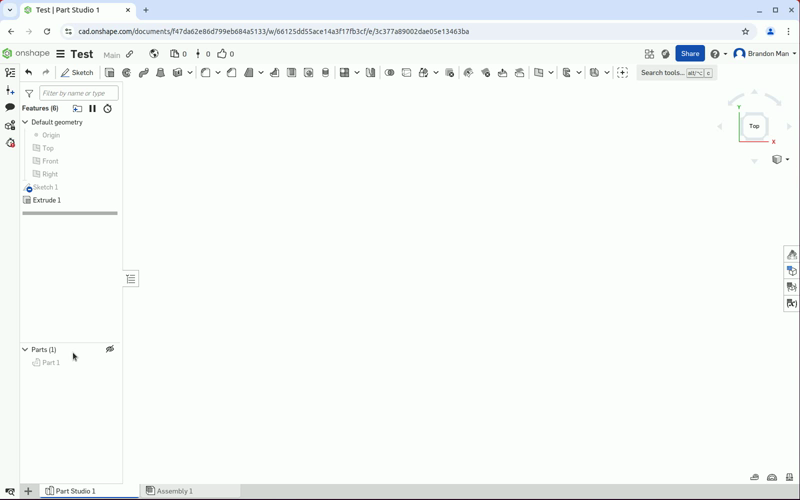
key(up)
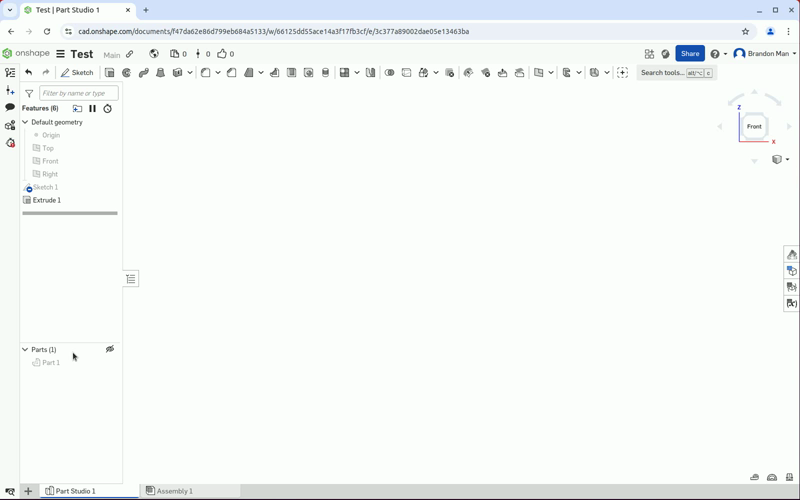
key_up(shift)
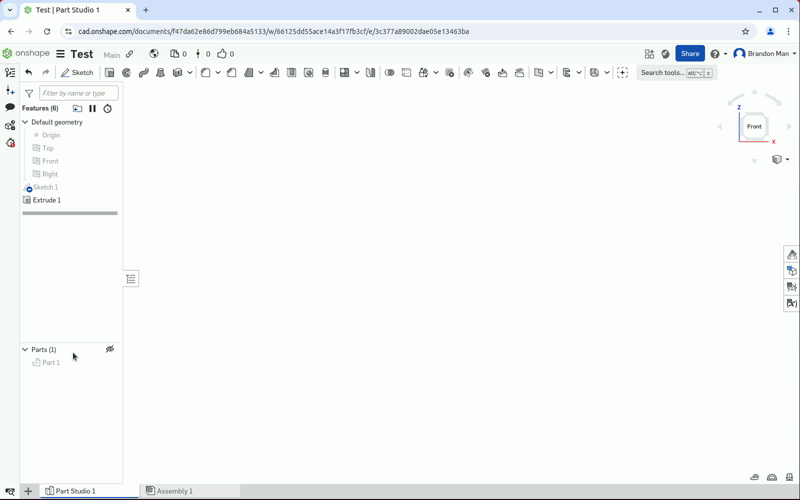
mouse_move(73, 352)
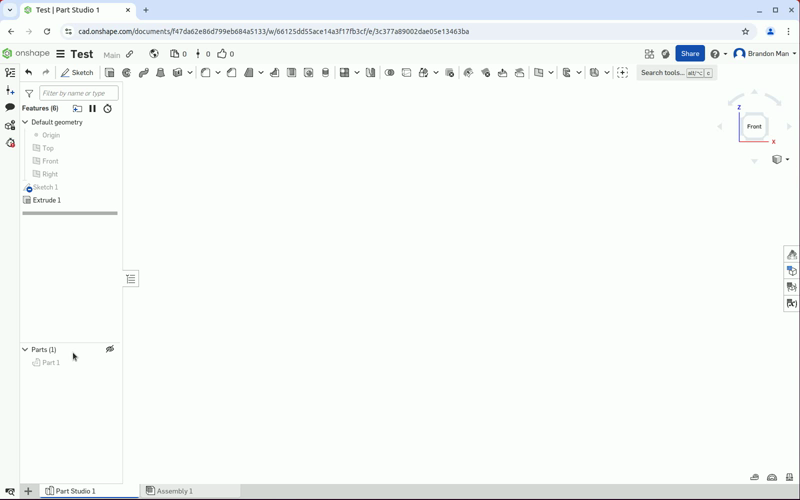
key(shift+y)
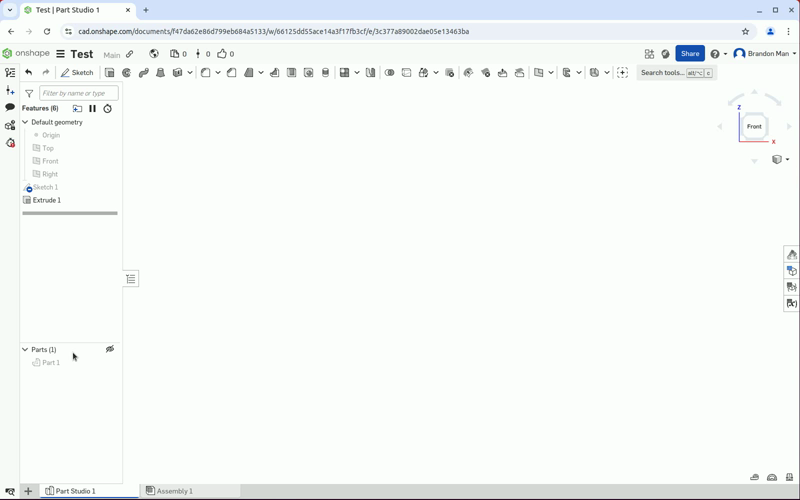
key(shift+s)
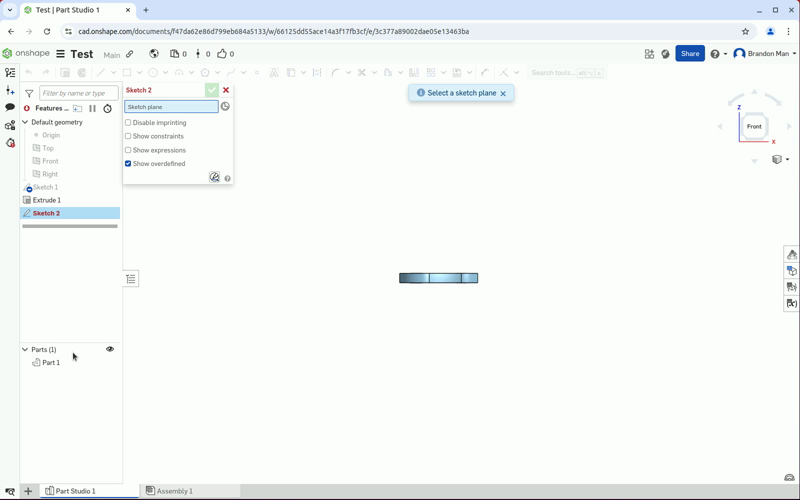
mouse_move(73, 163)
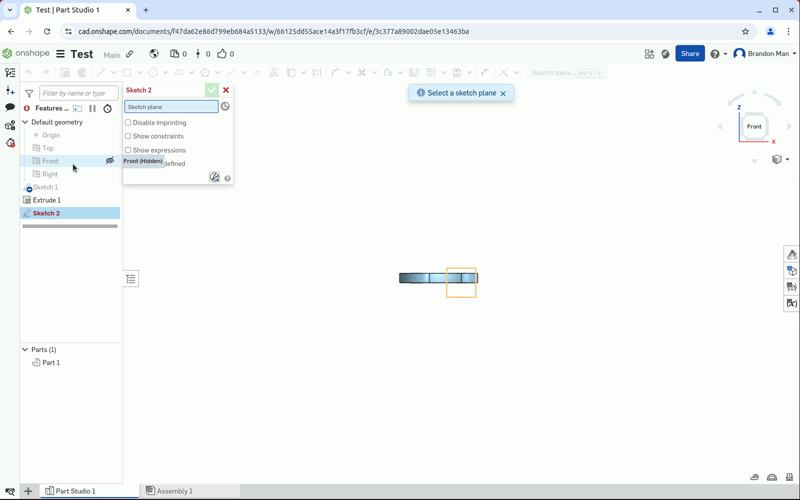
click(73, 163)
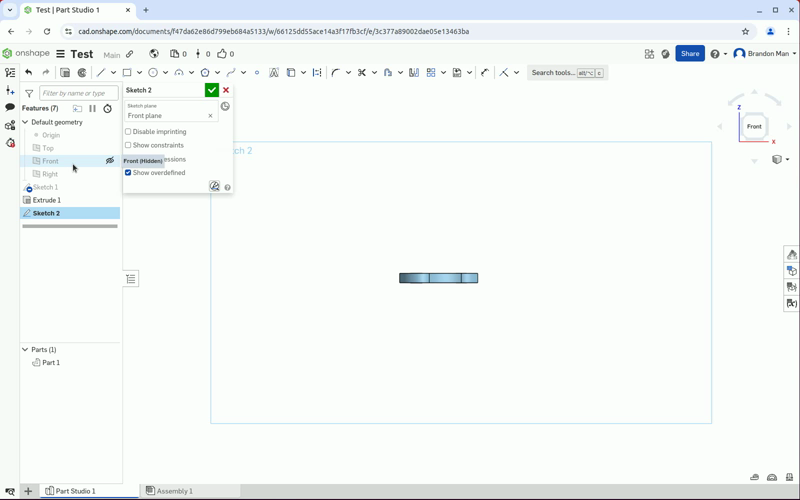
mouse_move(73, 352)
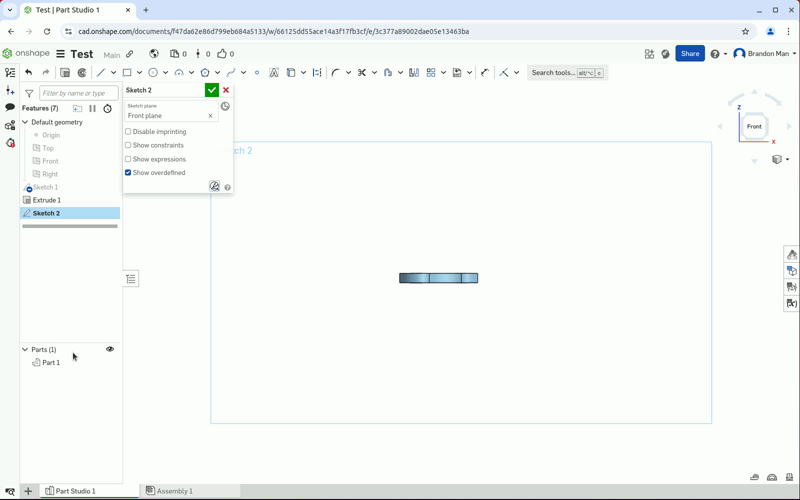
key(y)
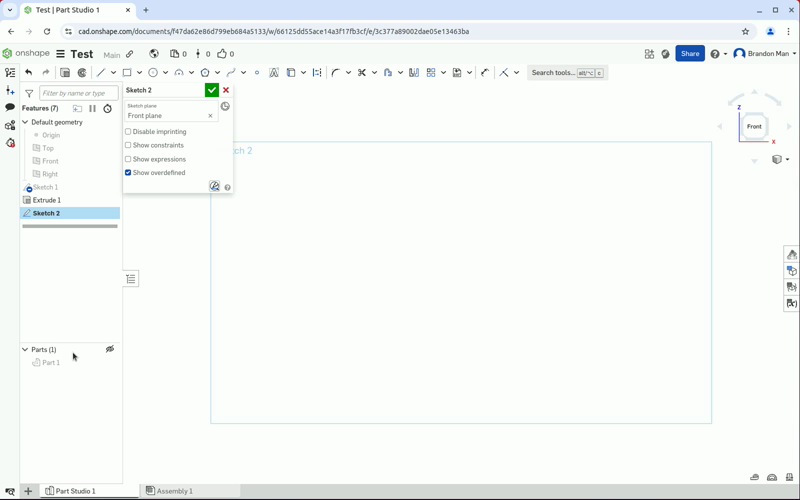
key(l)
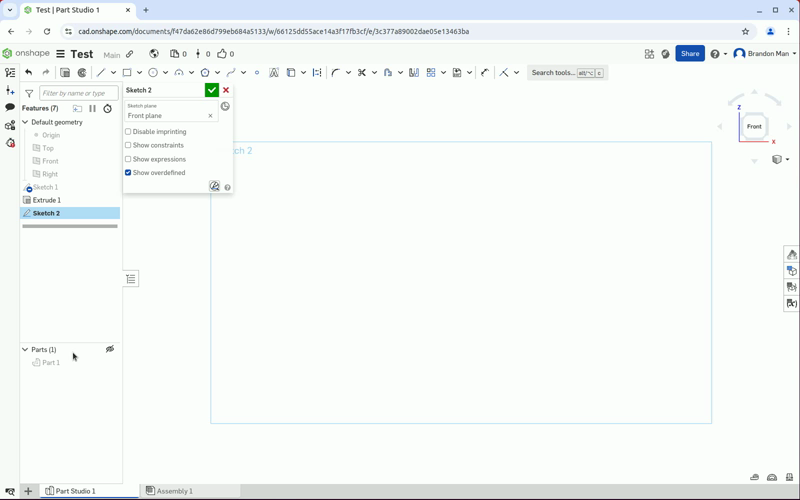
key_down(shift)
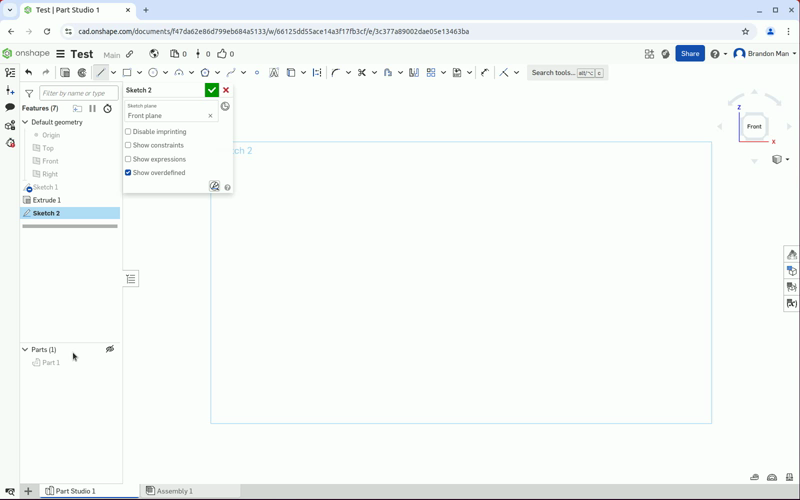
mouse_move(368, 282)
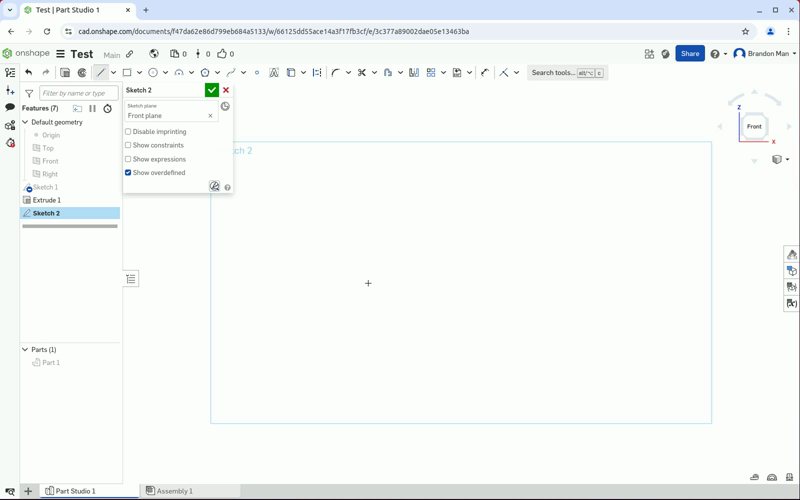
click(368, 282)
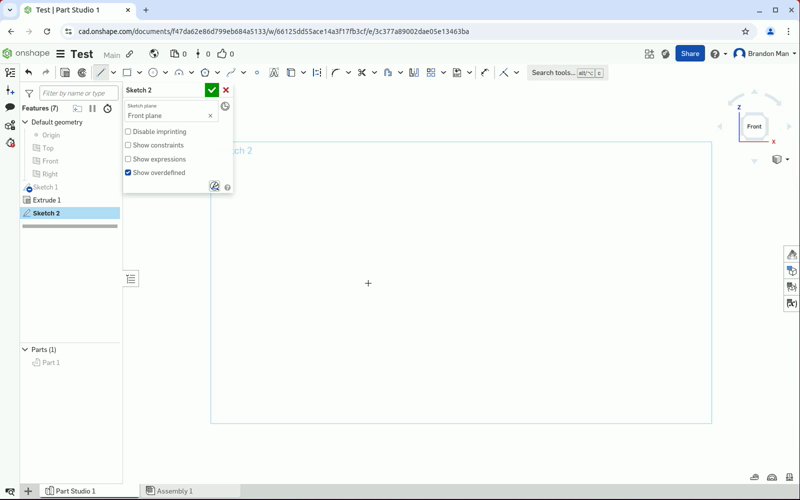
key_up(shift)
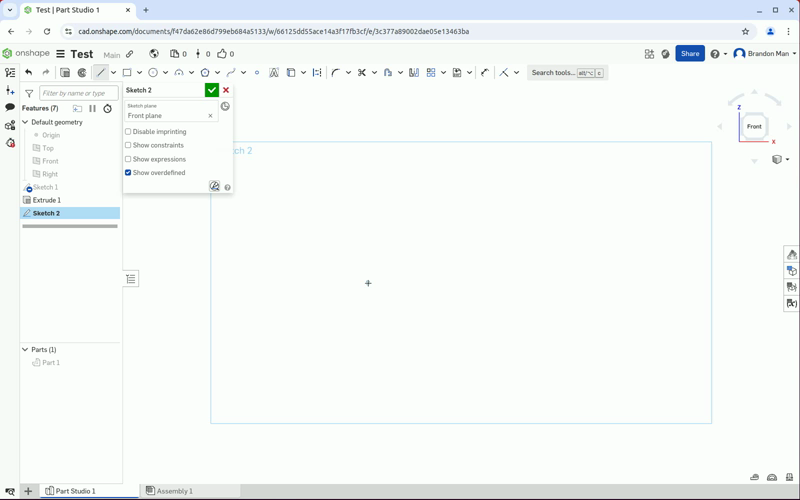
key_down(shift)
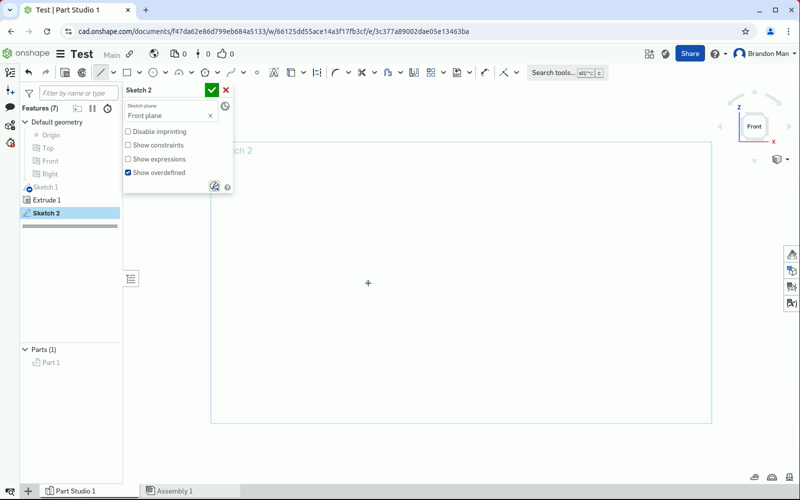
mouse_move(448, 282)
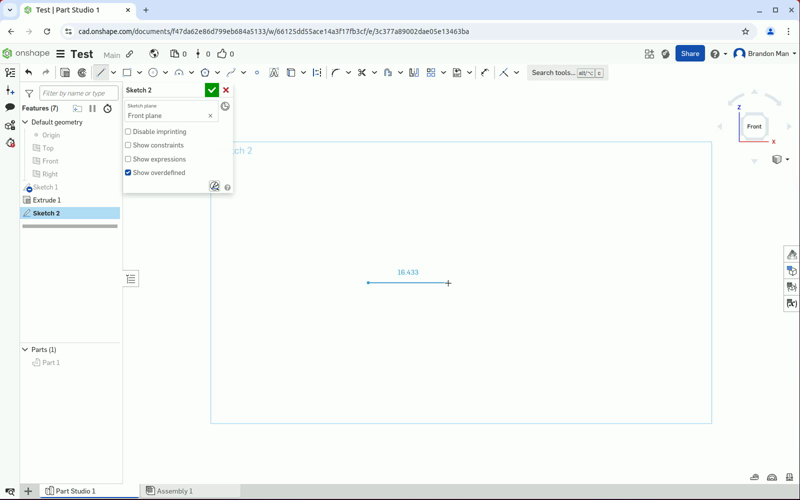
click(448, 282)
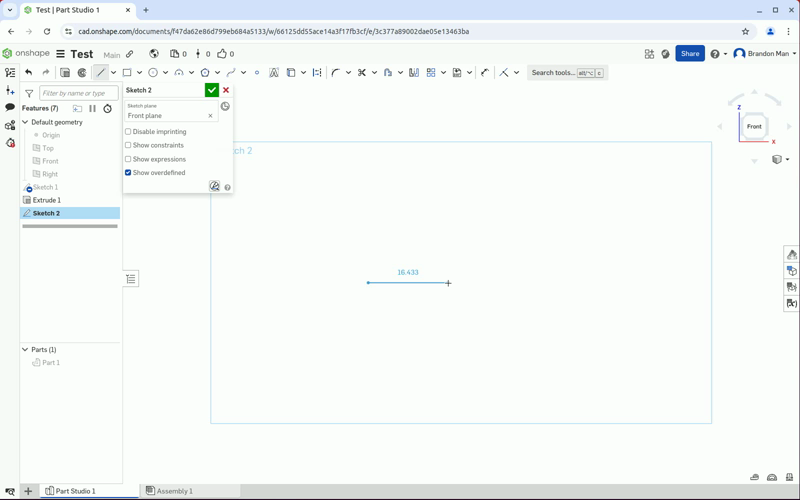
key_up(shift)
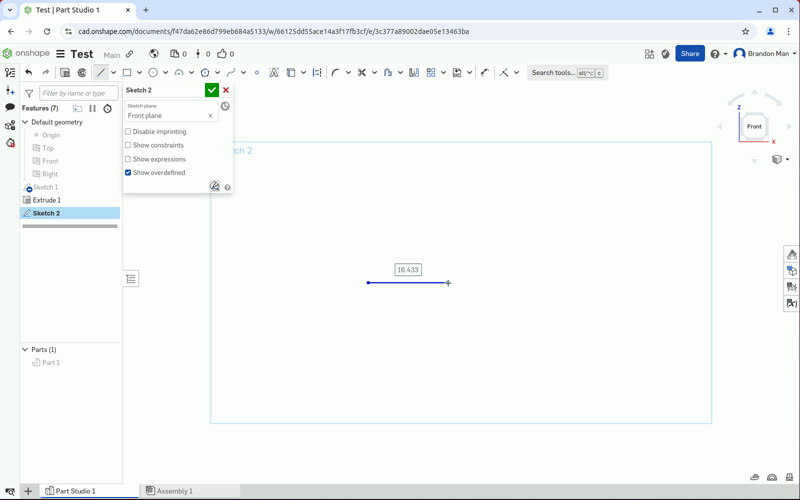
key_down(shift)
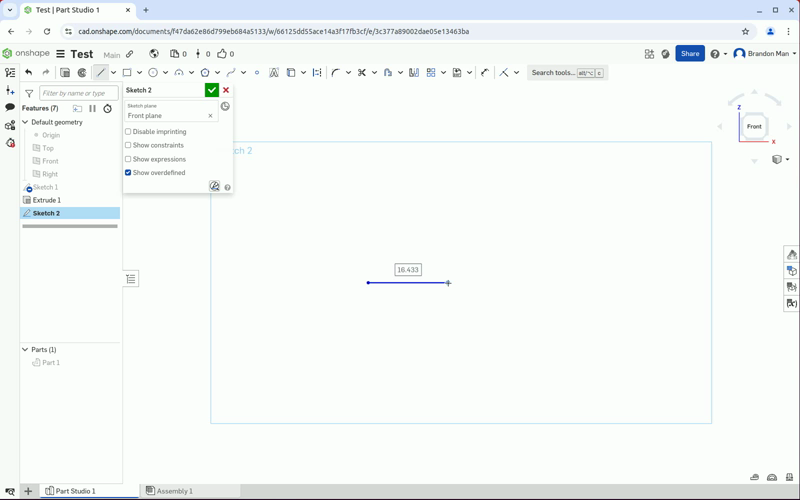
mouse_move(478, 282)
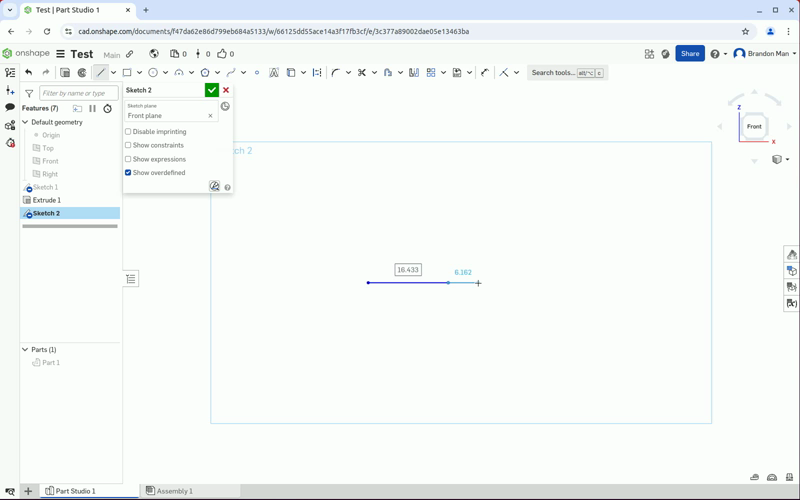
mouse_move(448, 273)
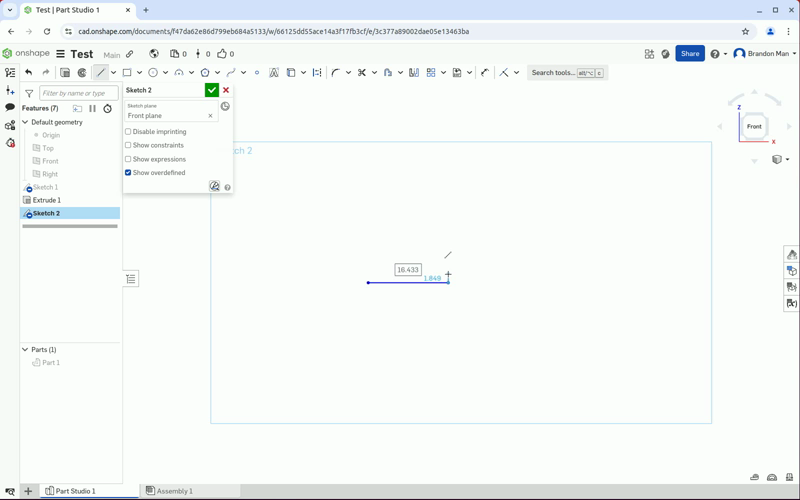
click(448, 273)
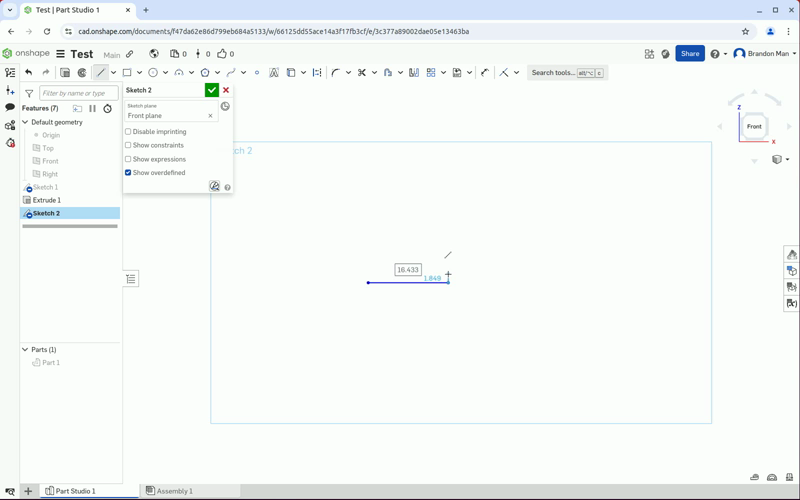
key_up(shift)
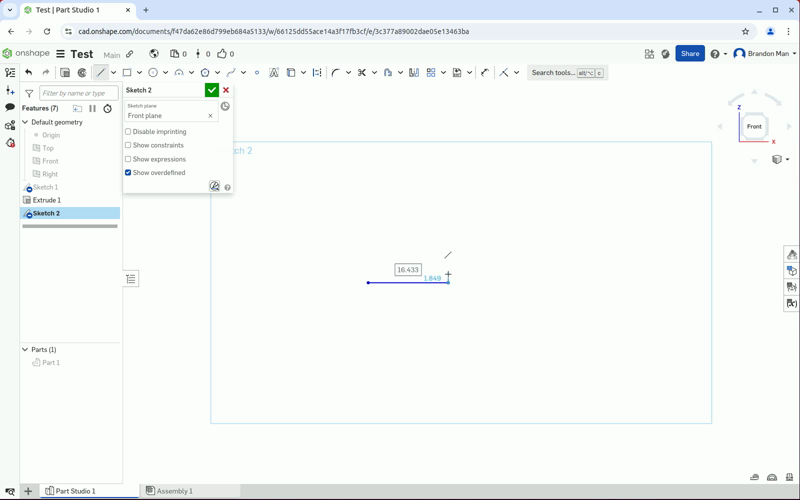
key(esc)
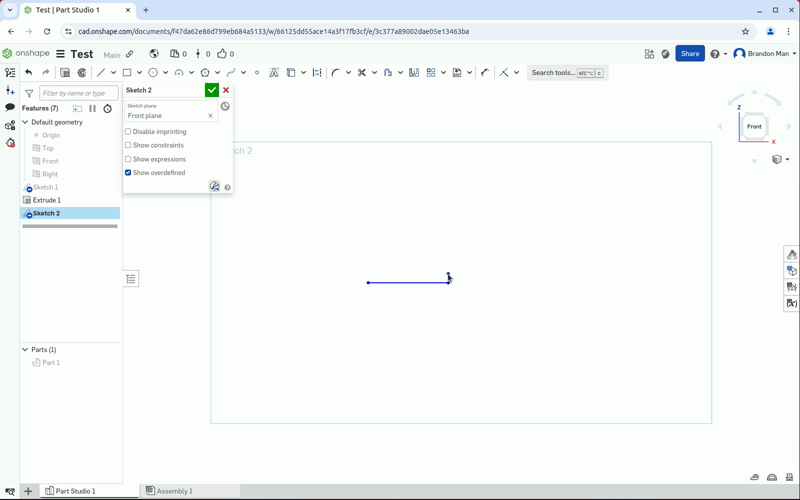
key(a)
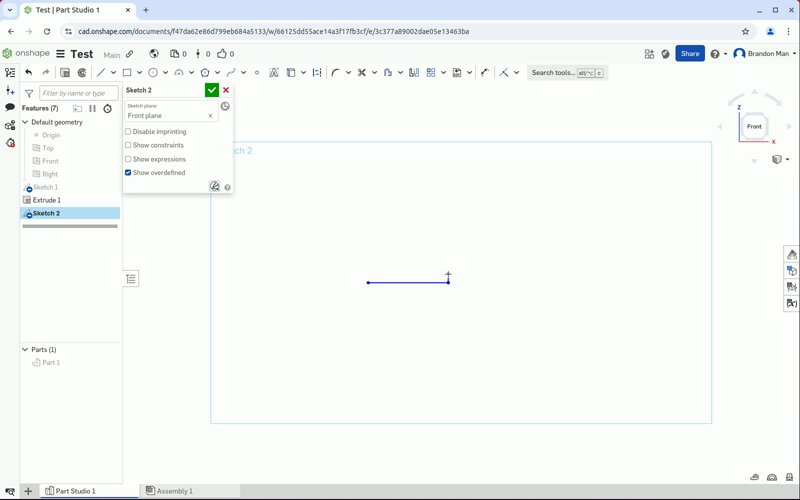
mouse_move(448, 273)
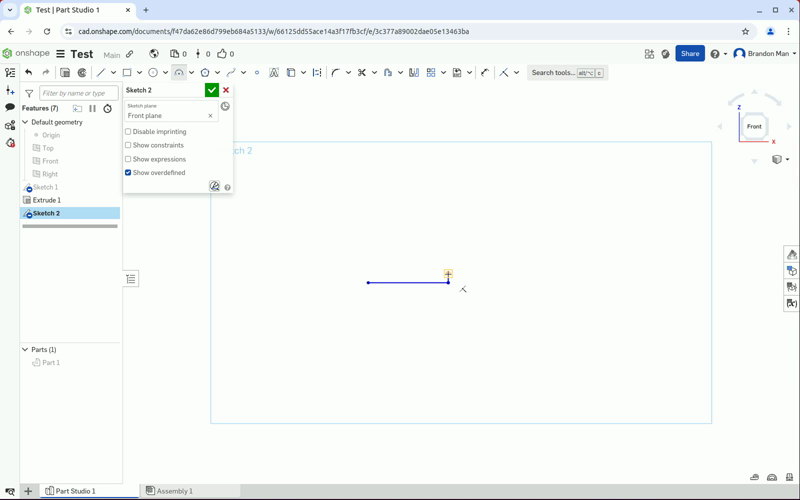
click(448, 273)
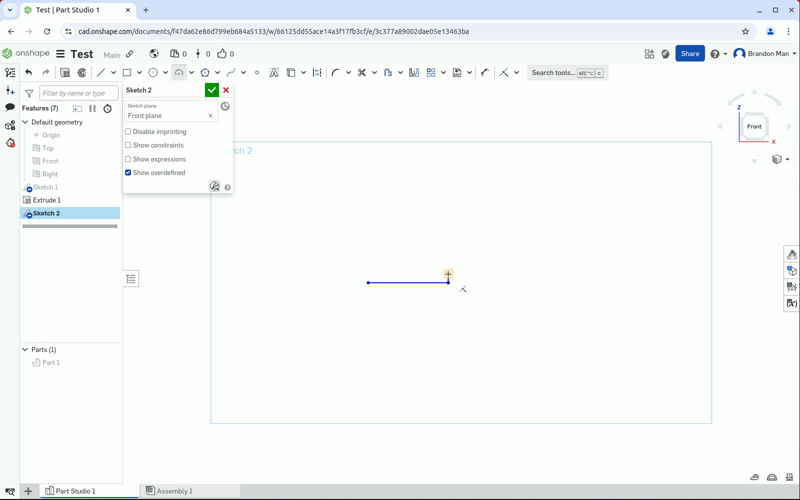
key_down(shift)
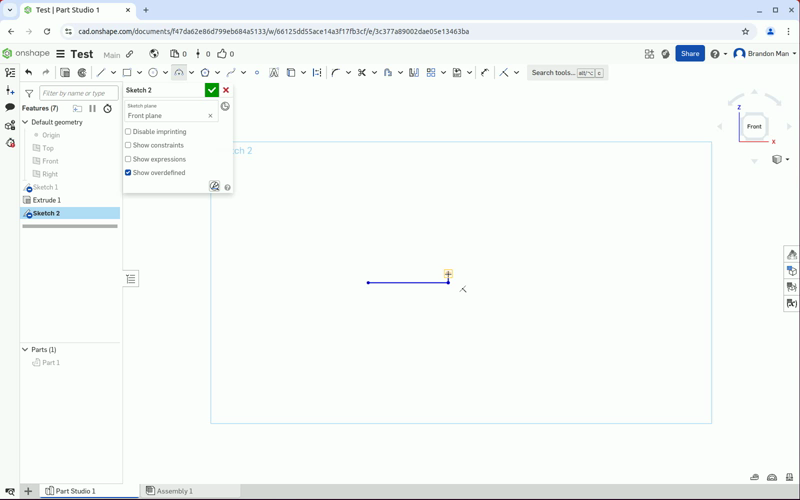
mouse_move(380, 247)
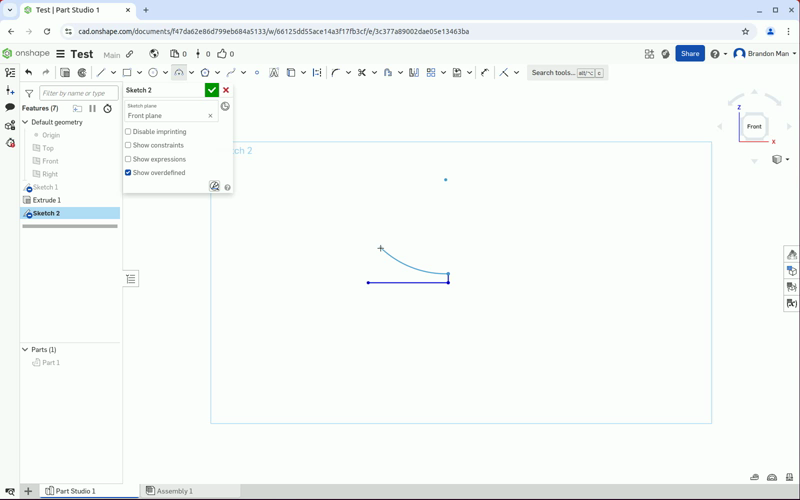
click(380, 247)
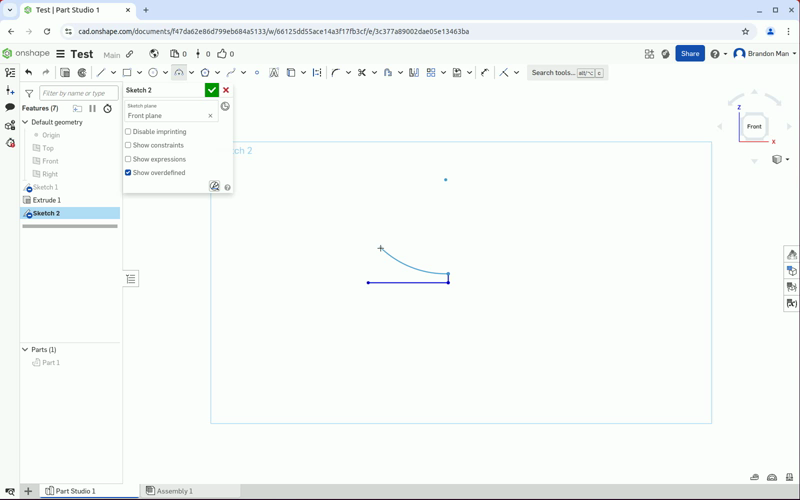
mouse_move(412, 266)
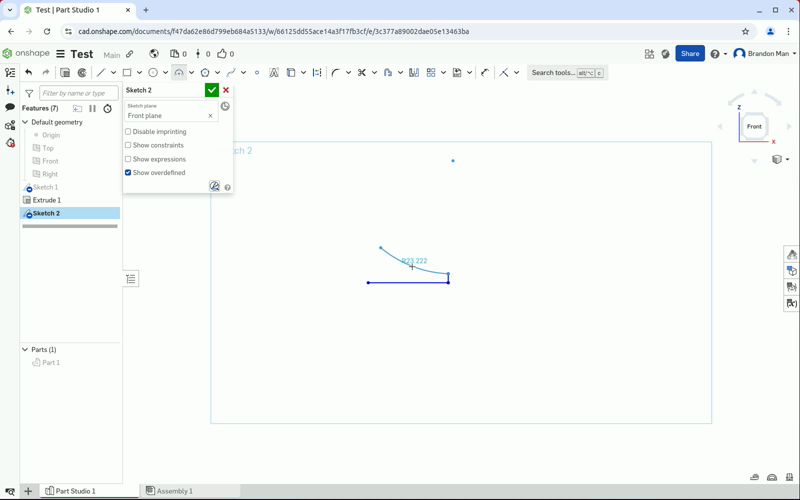
click(412, 266)
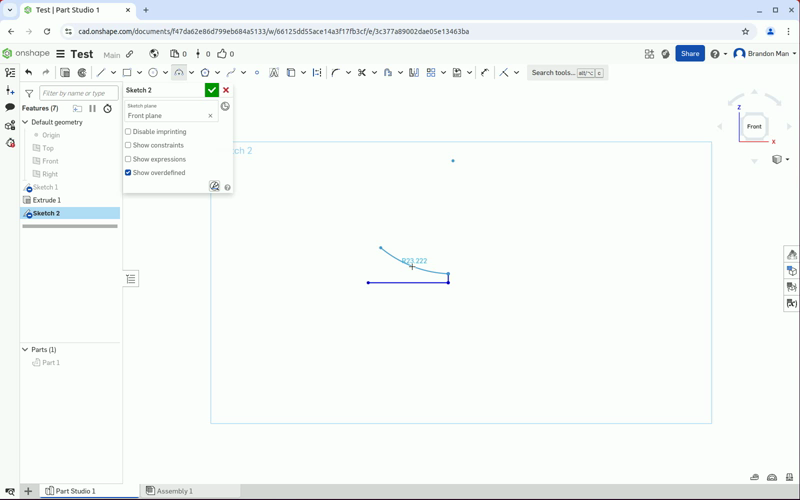
key_up(shift)
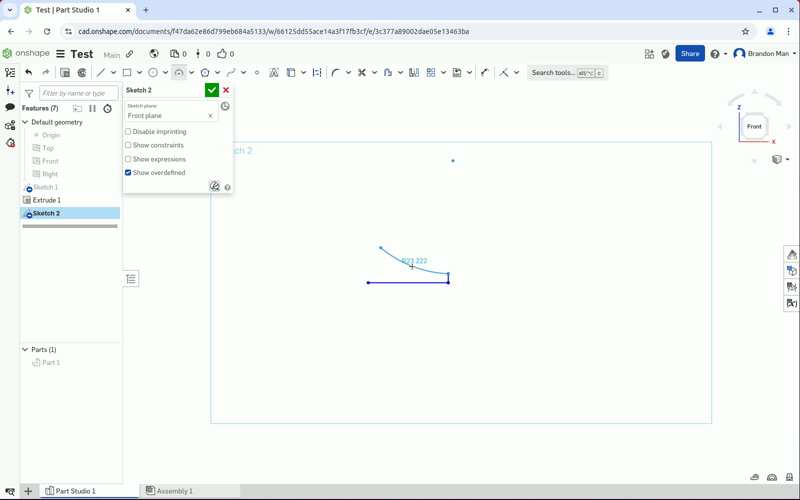
mouse_move(380, 247)
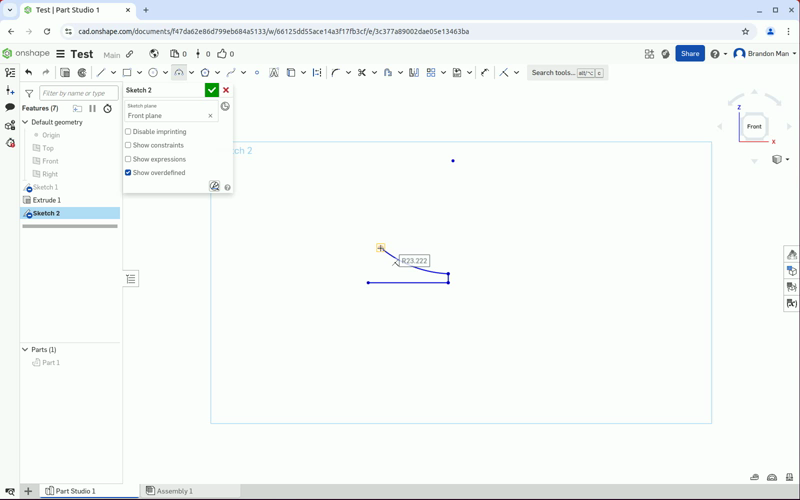
click(380, 247)
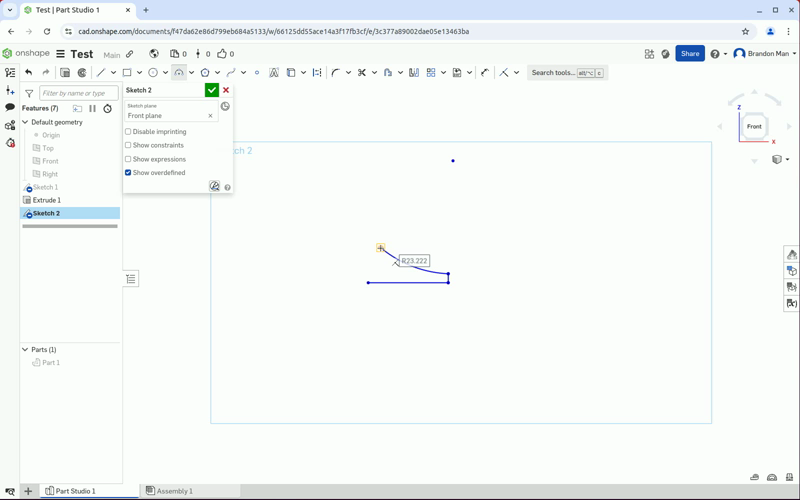
mouse_move(368, 282)
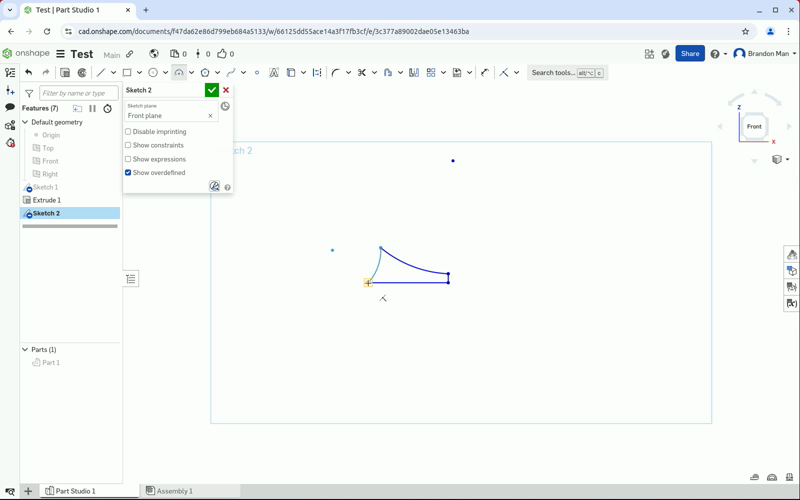
click(368, 282)
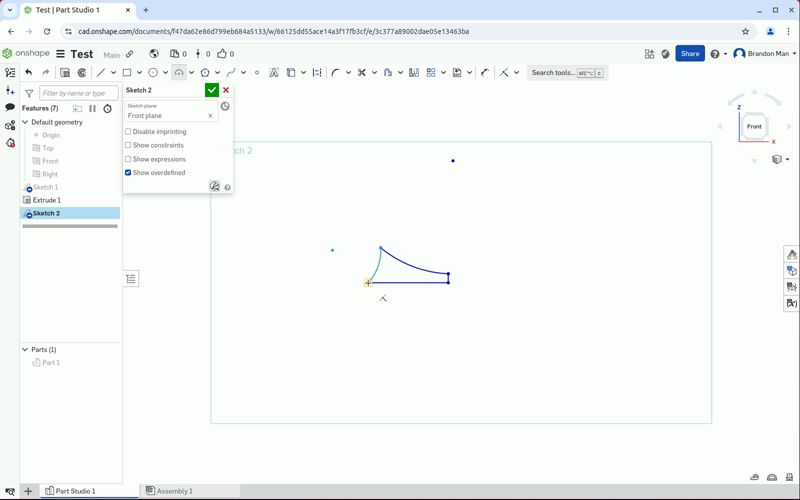
key_down(shift)
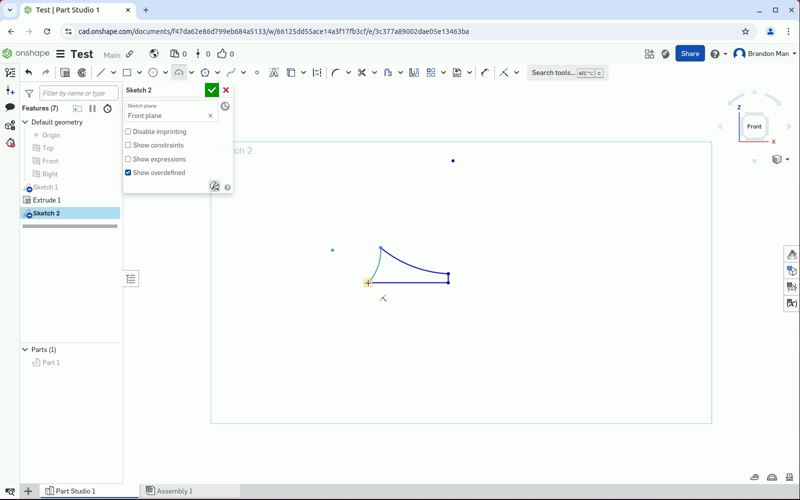
mouse_move(349, 256)
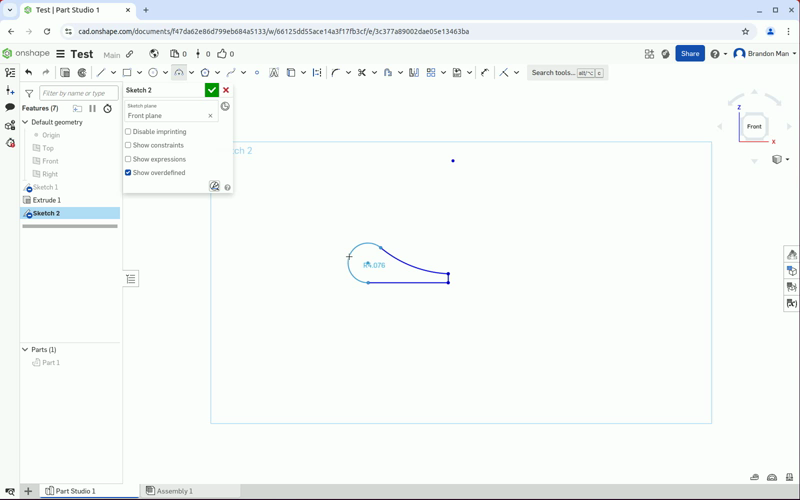
click(349, 256)
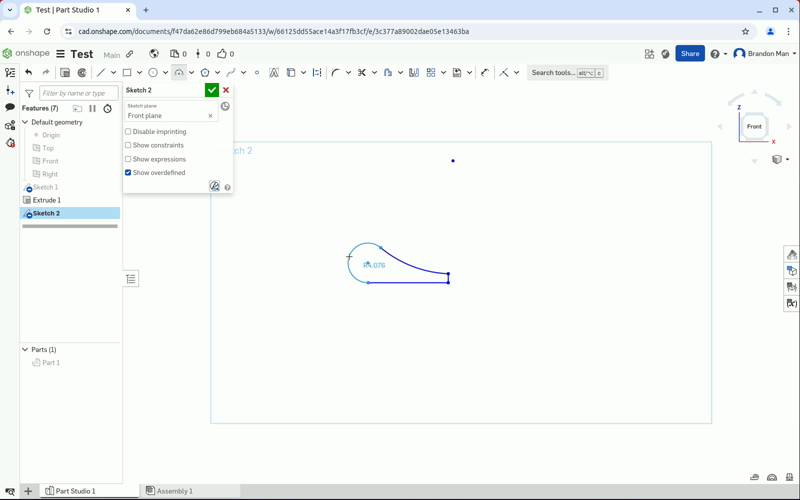
key_up(shift)
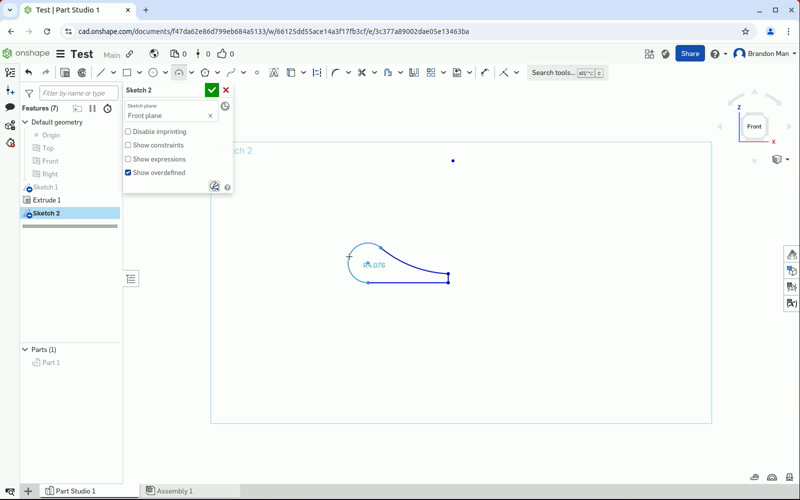
key(esc)
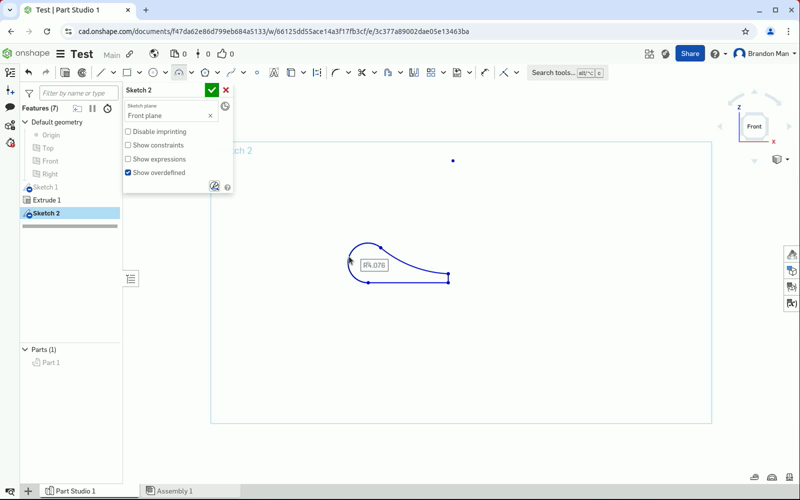
key(c)
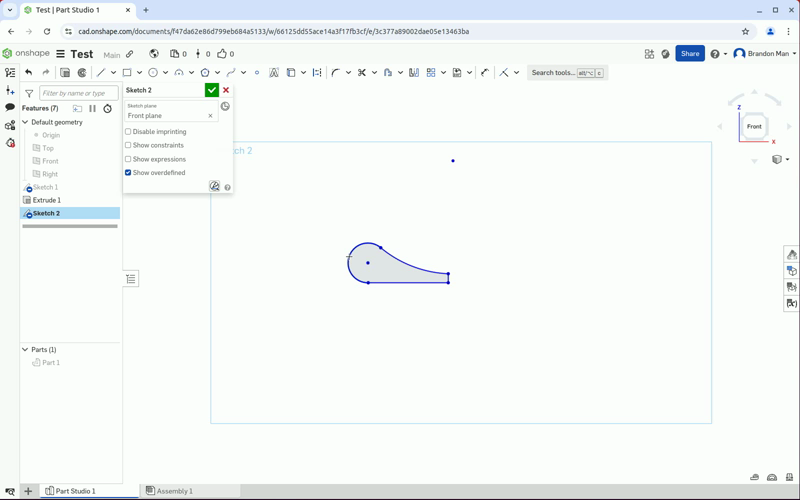
key_down(shift)
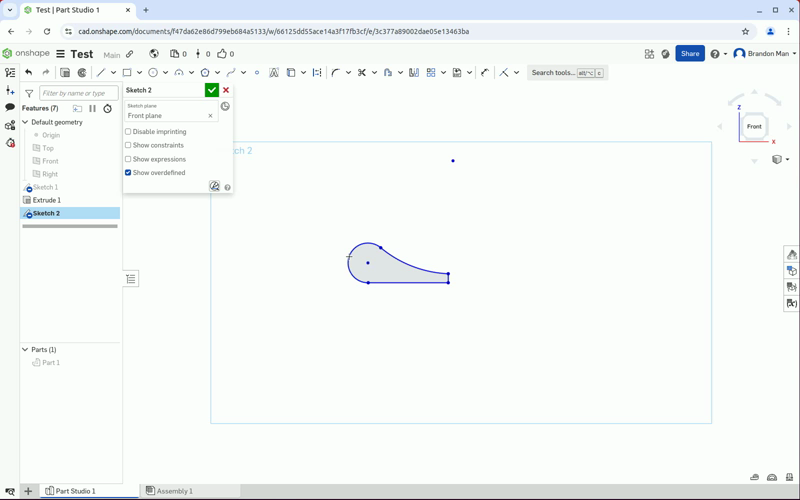
mouse_move(368, 263)
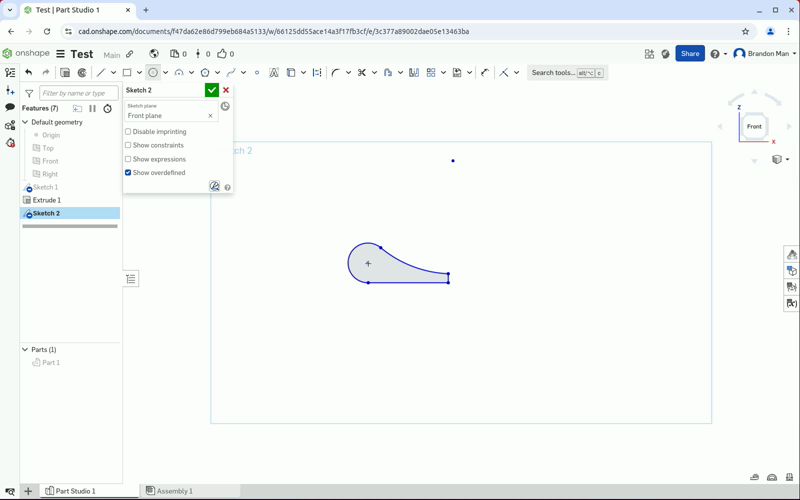
click(368, 263)
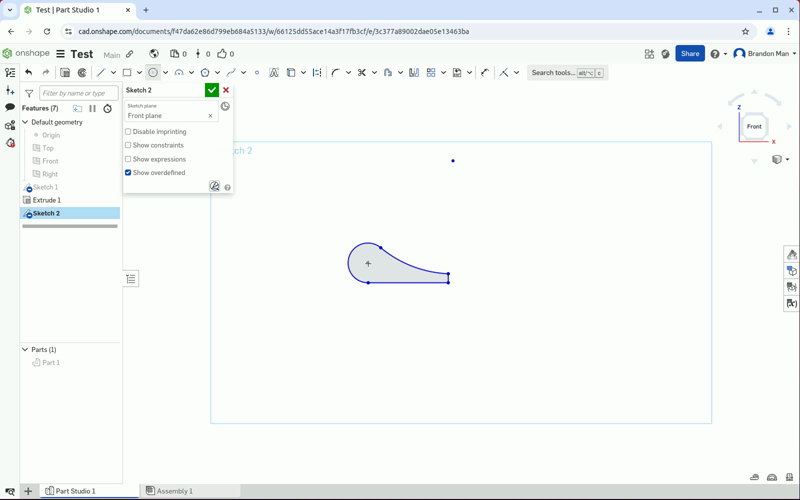
key_up(shift)
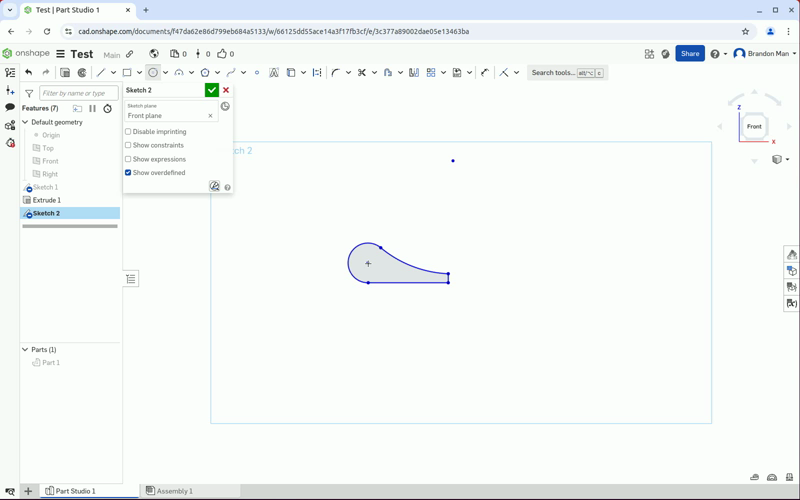
mouse_move(377, 263)
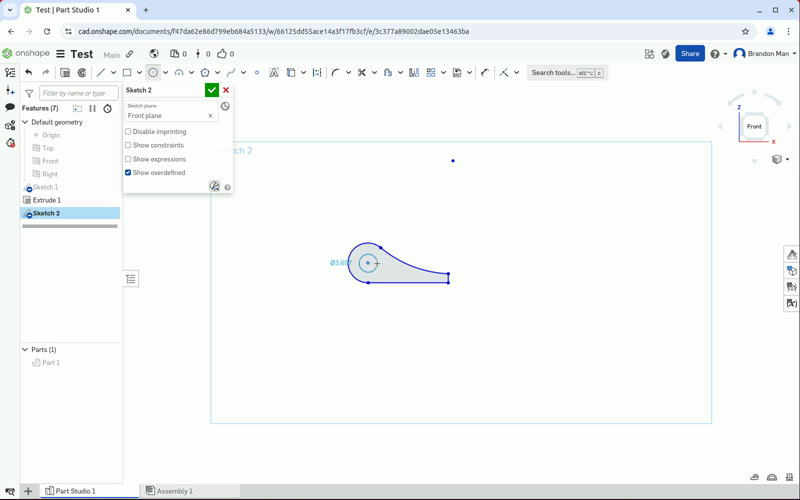
click(377, 263)
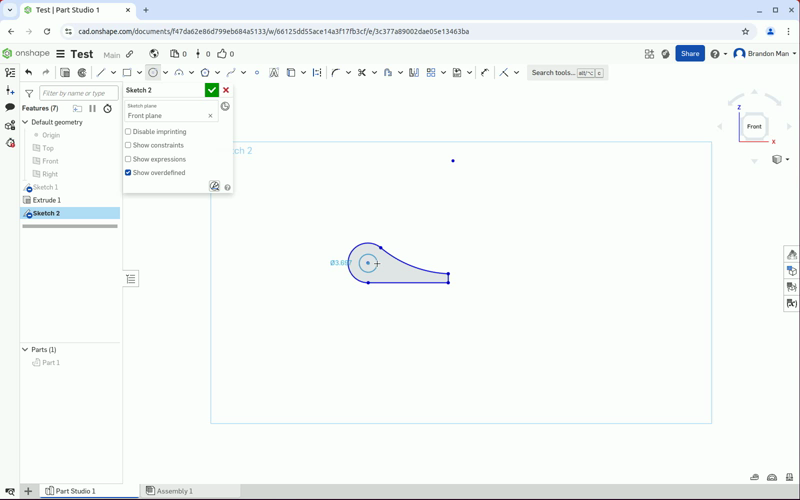
key(esc)
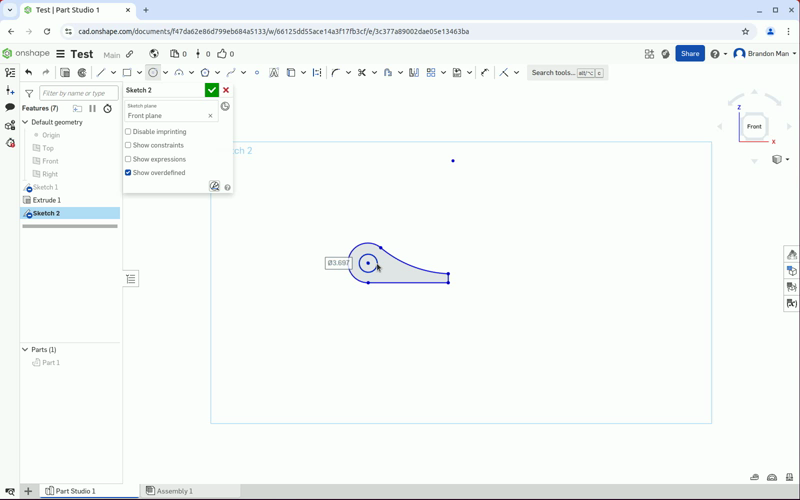
mouse_move(401, 275)
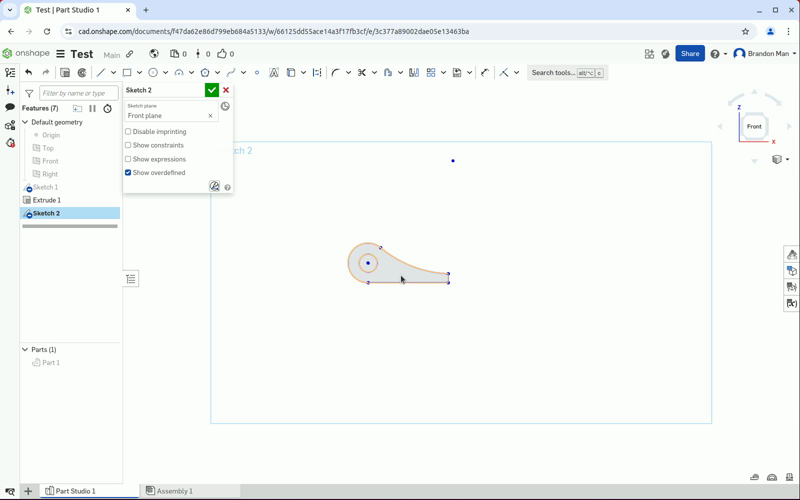
click(401, 275)
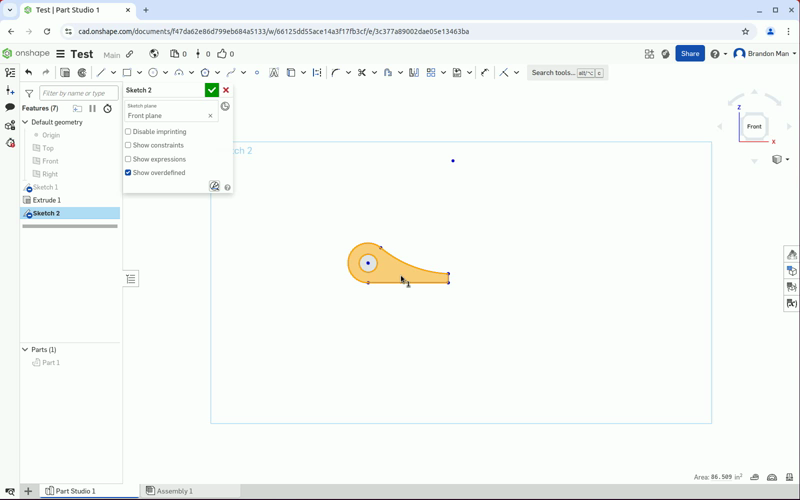
mouse_move(73, 352)
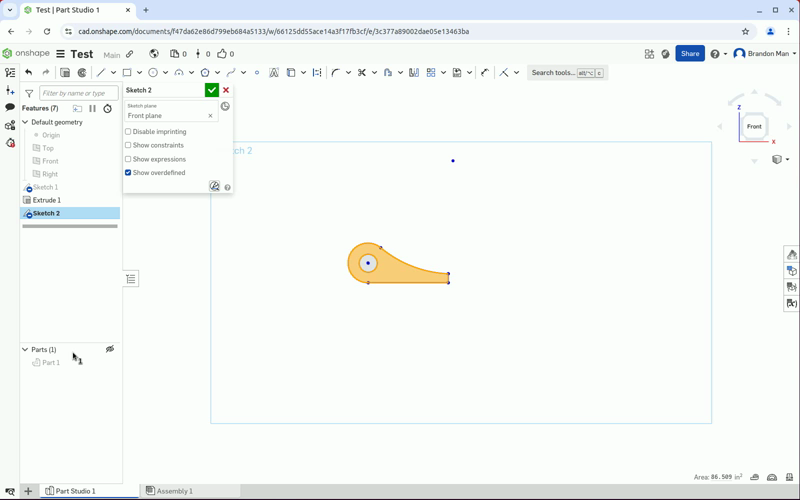
key(shift+y)
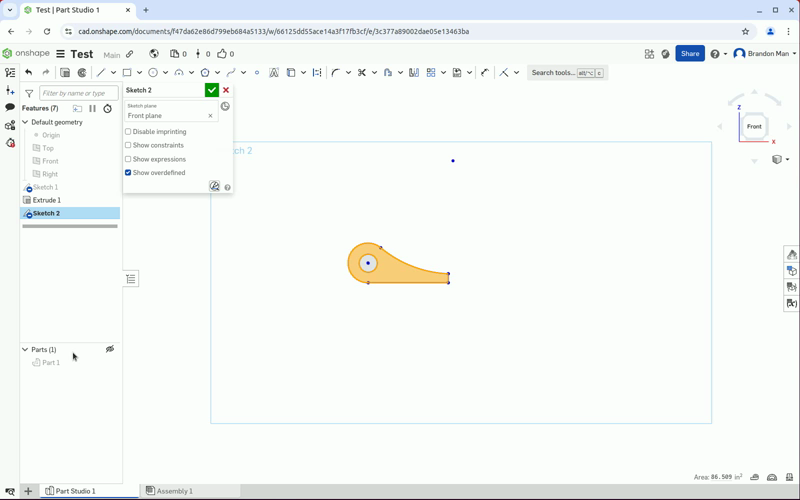
key(shift+e)
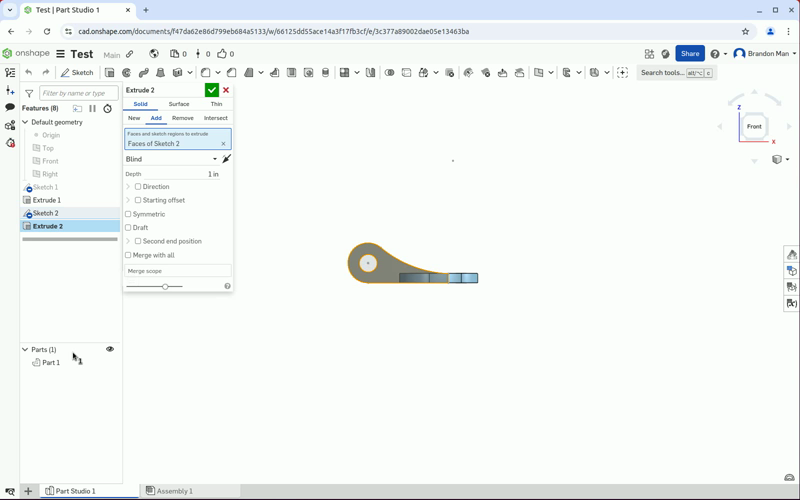
mouse_move(143, 106)
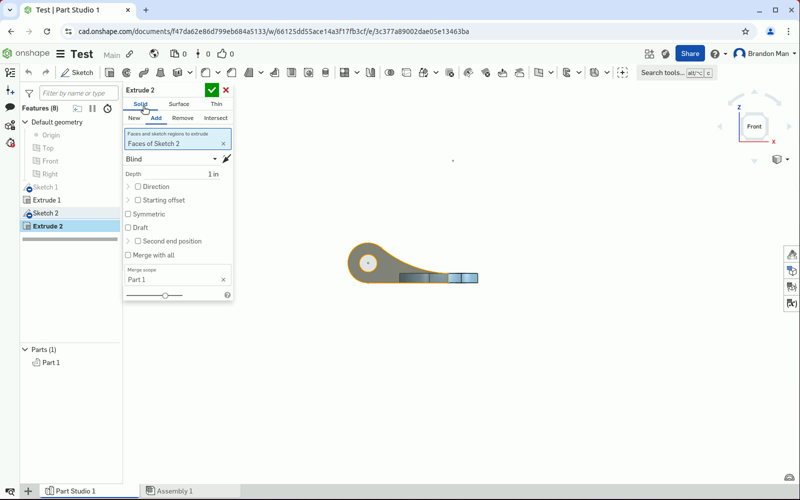
click(143, 106)
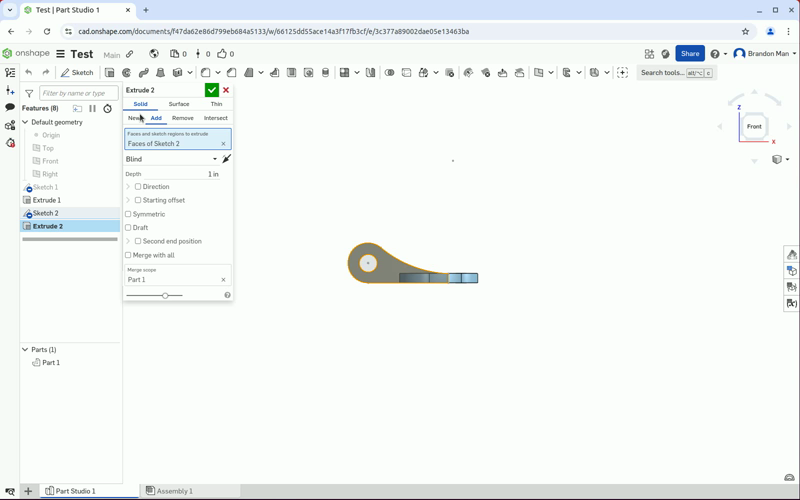
mouse_move(137, 120)
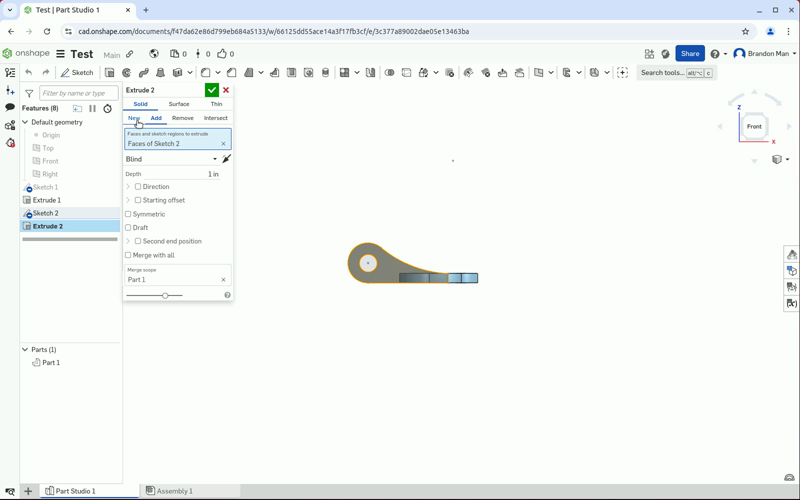
click(137, 120)
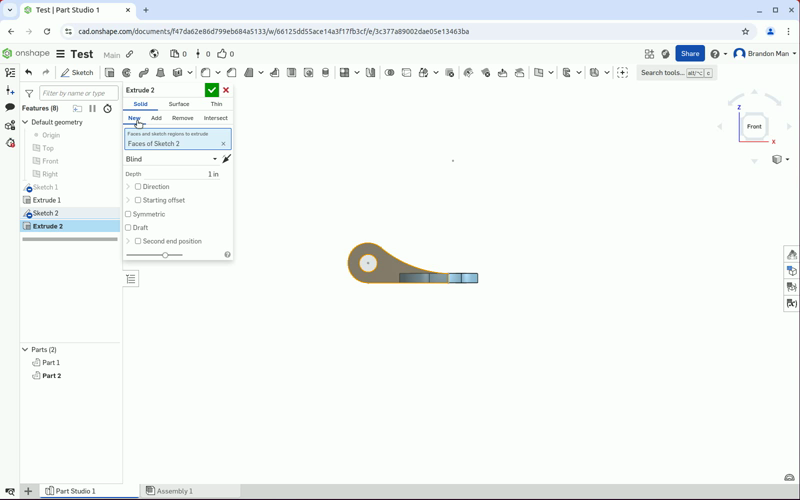
key(tab, 4)
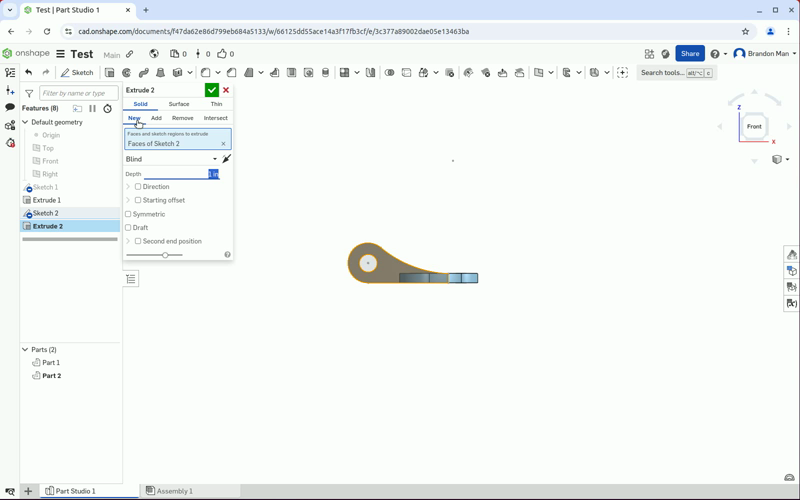
text(1.444)
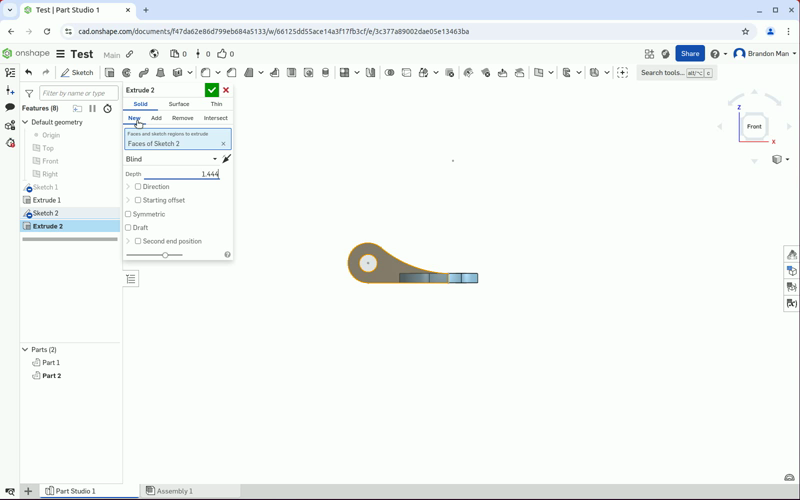
key(tab, 3)
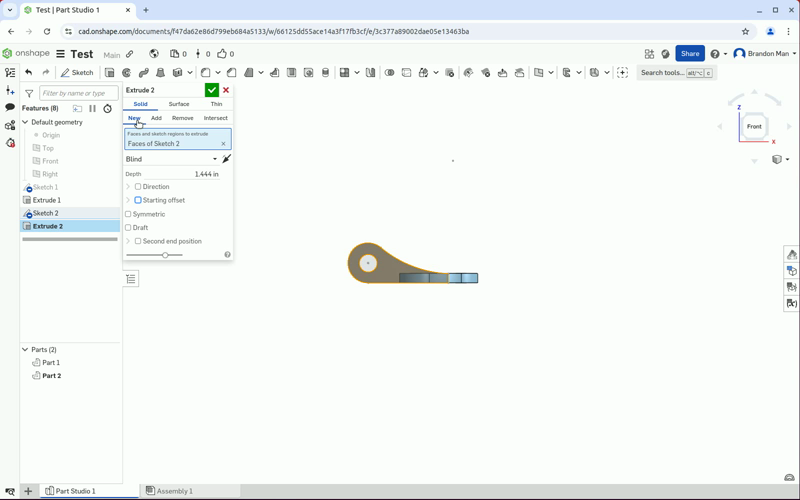
key(tab, 2)
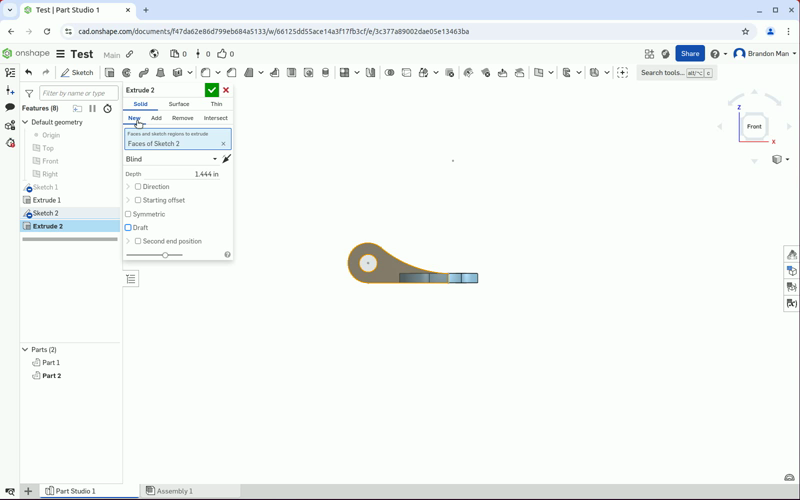
key(space)
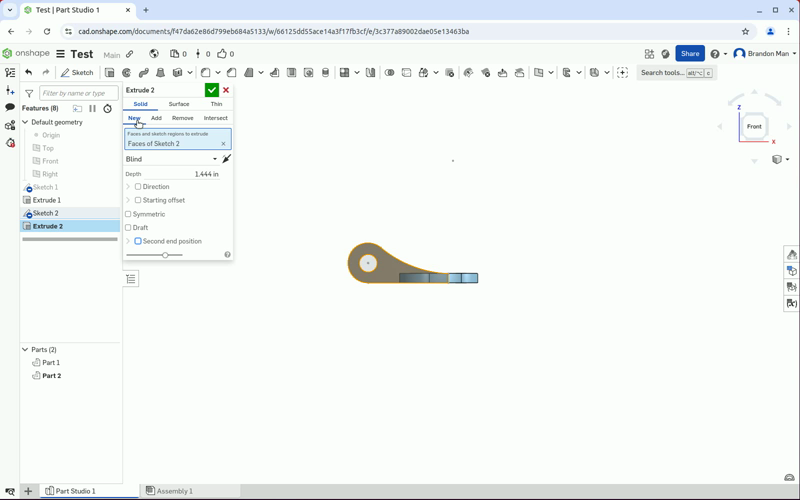
key(tab, 3)
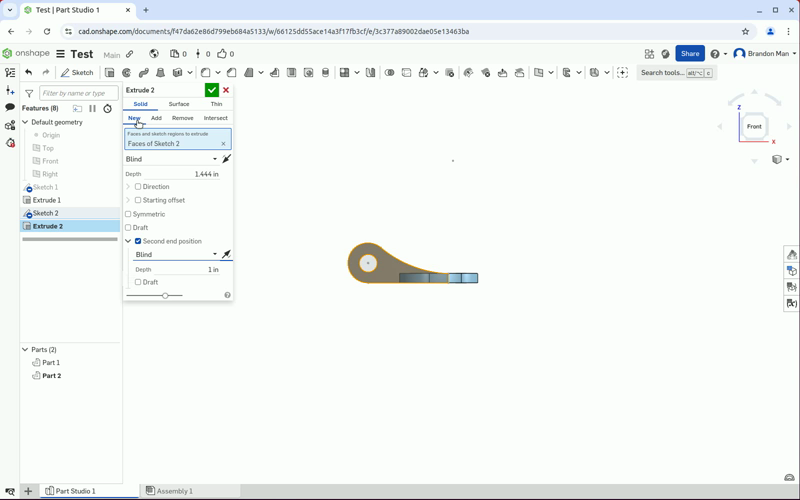
text(1.444)
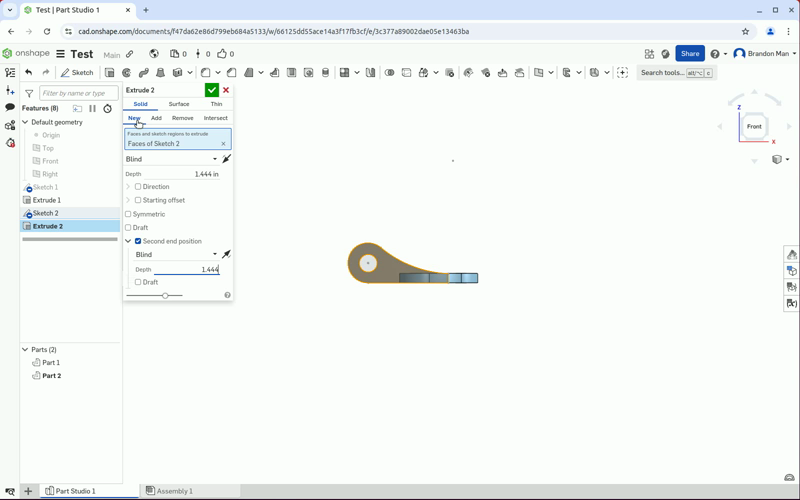
key(enter)
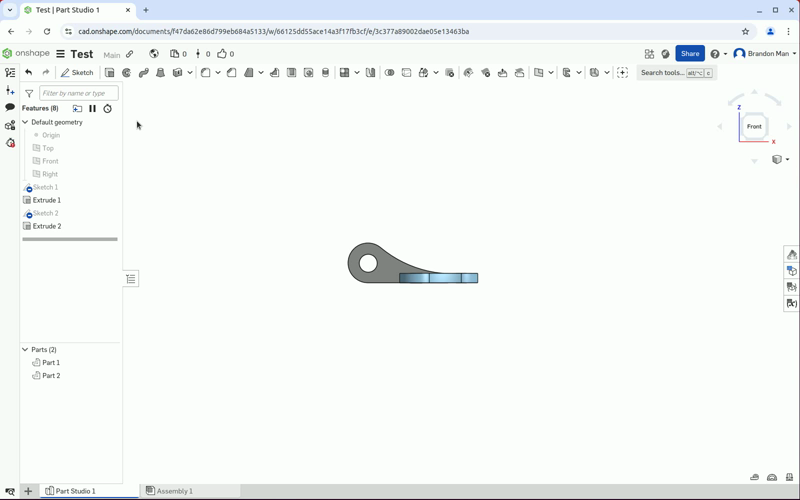
key(shift+h)
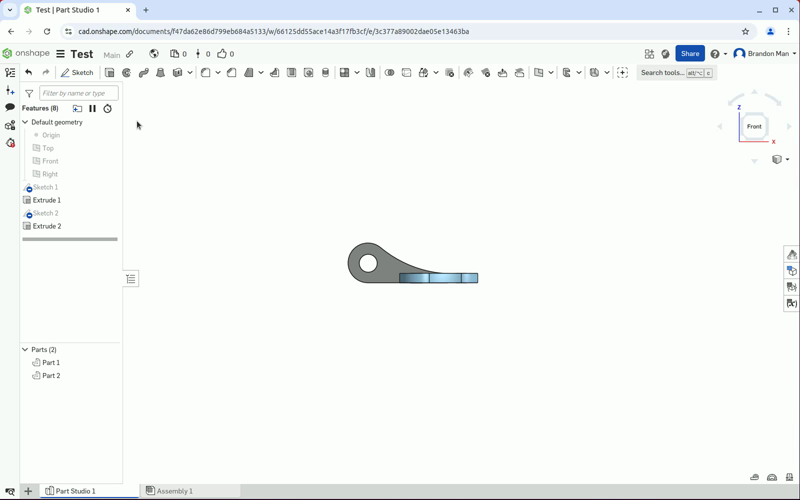
key(shift+h)
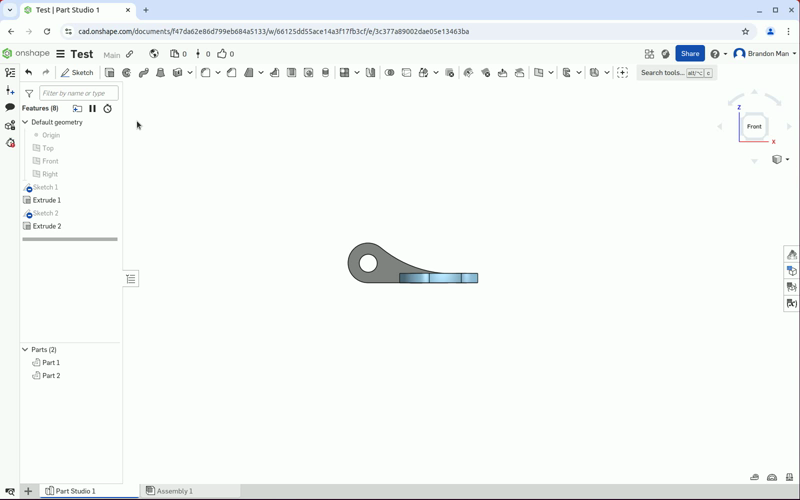
key(shift+7)
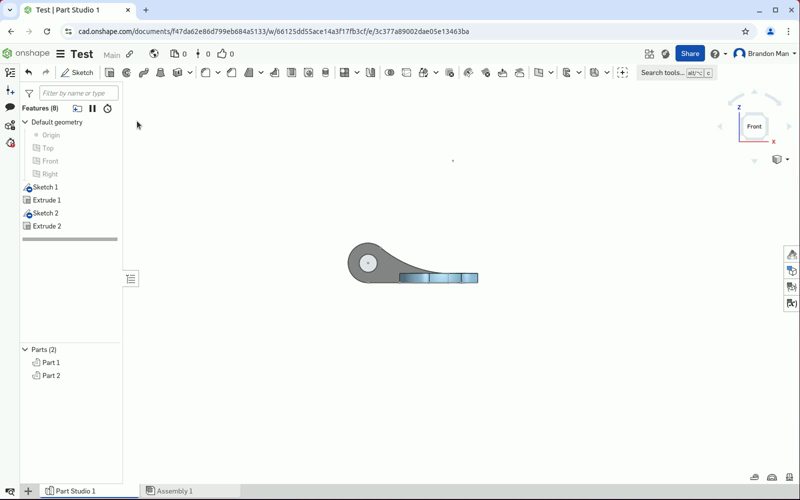
key(left, 2)
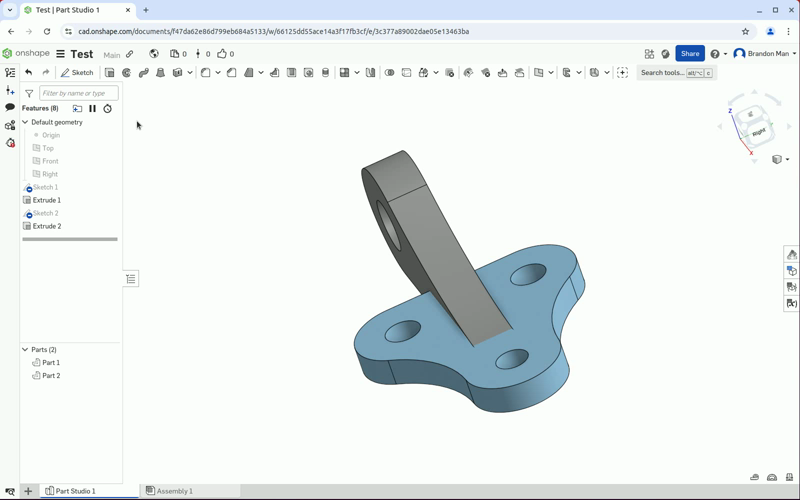
key(down, 2)
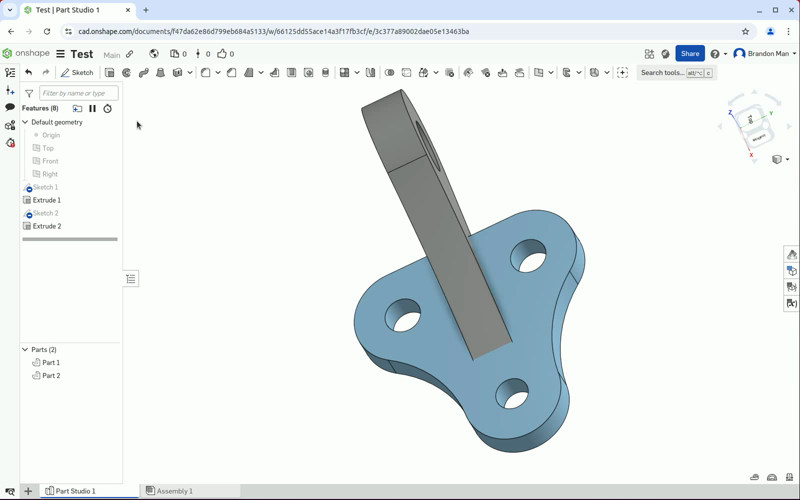
key(up, 2)
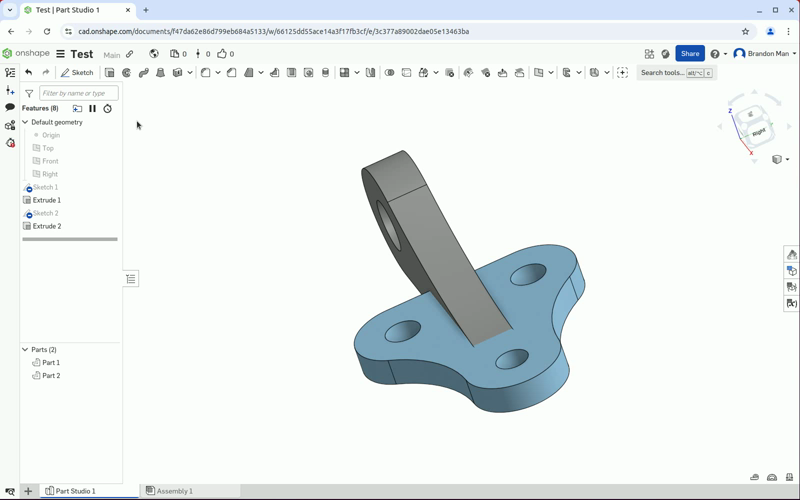
key(right, 2)
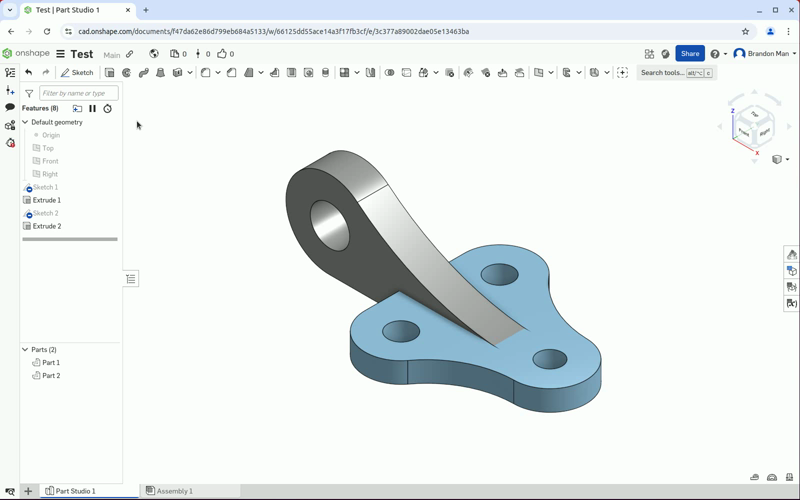
mouse_move(73, 189)
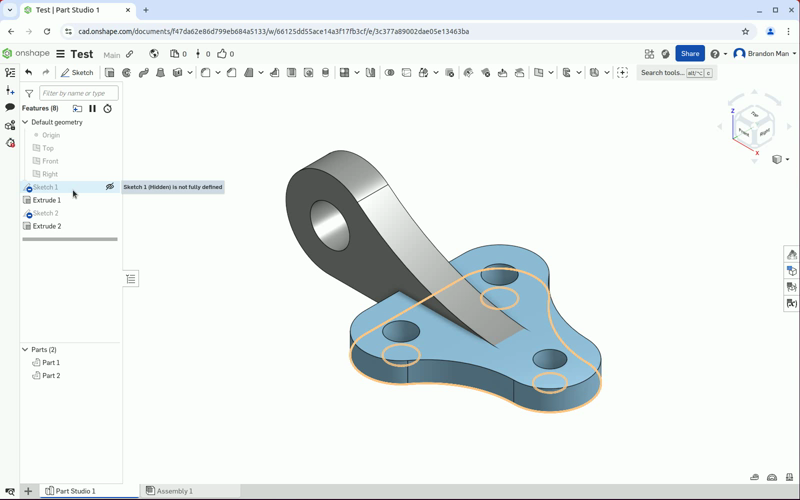
click(73, 189)